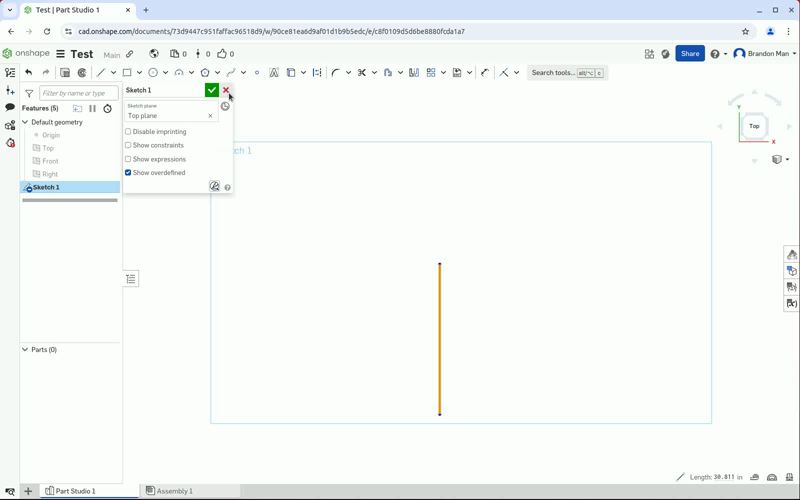
key(shift+h)
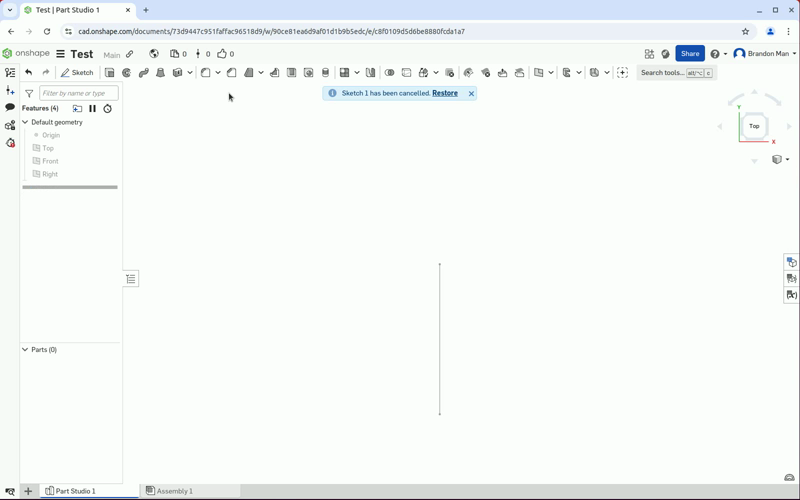
mouse_move(73, 352)
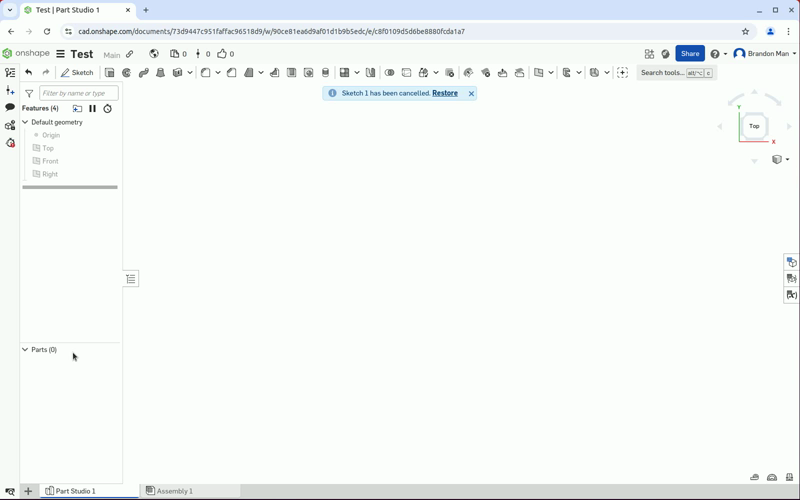
key(y)
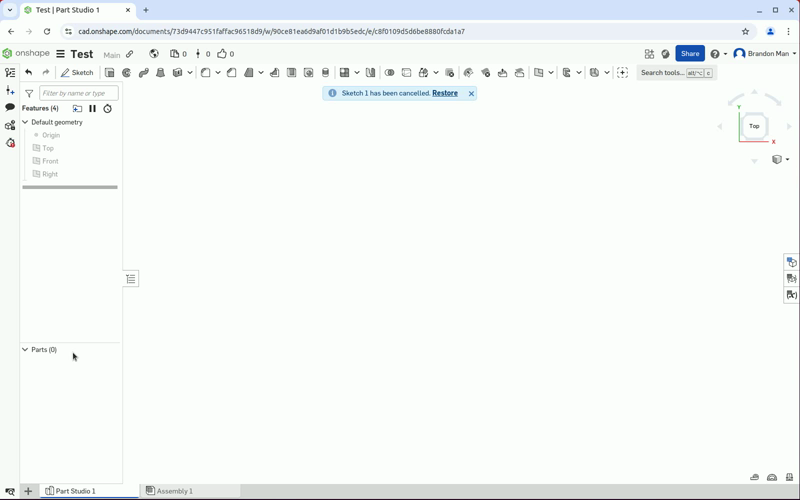
key(shift+p)
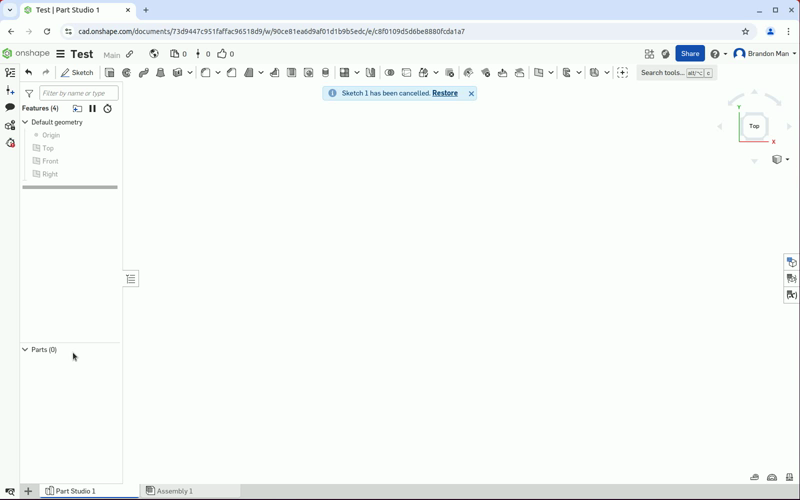
key(space)
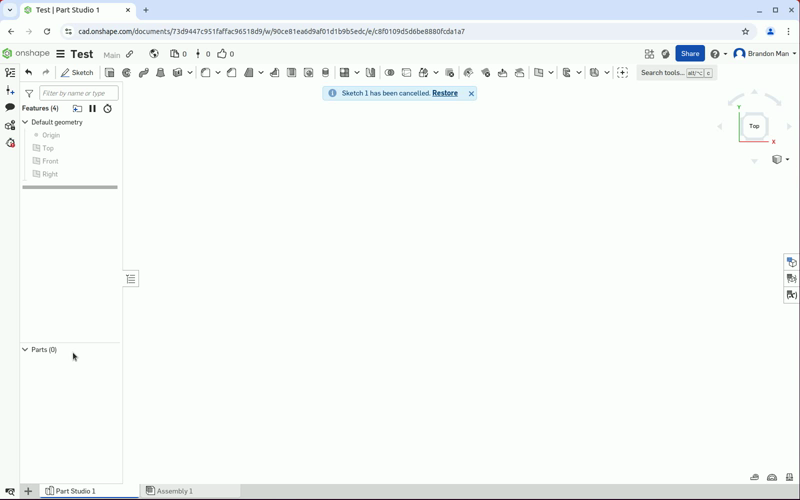
key_down(shift)
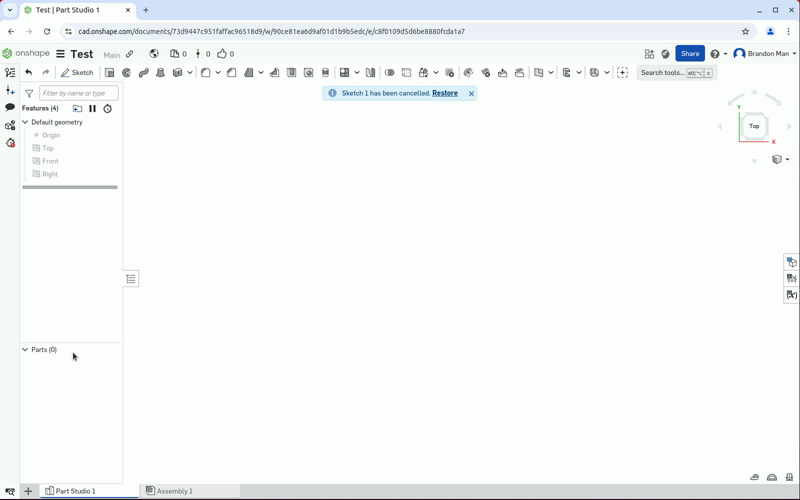
key(up)
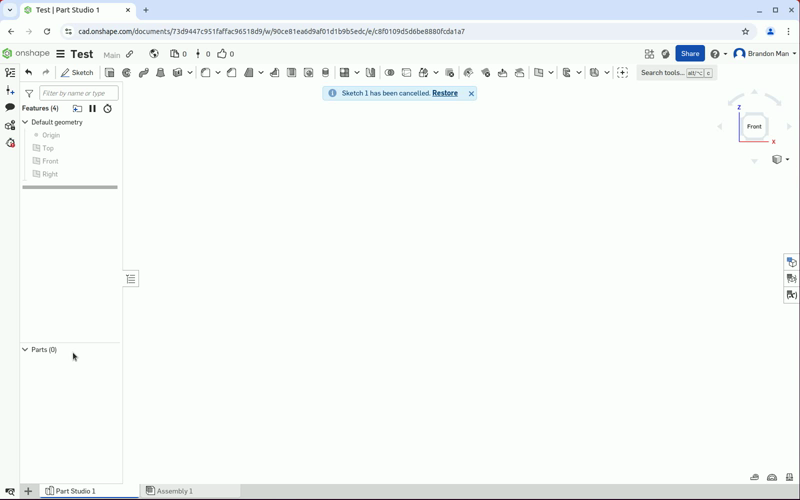
key_up(shift)
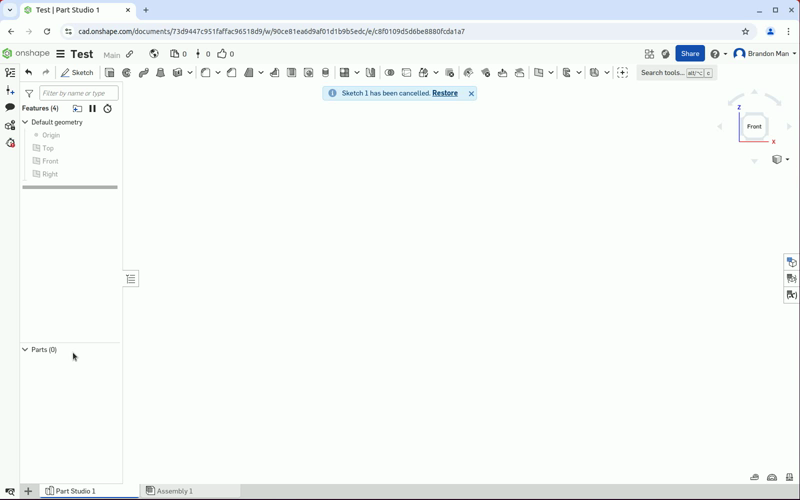
mouse_move(73, 352)
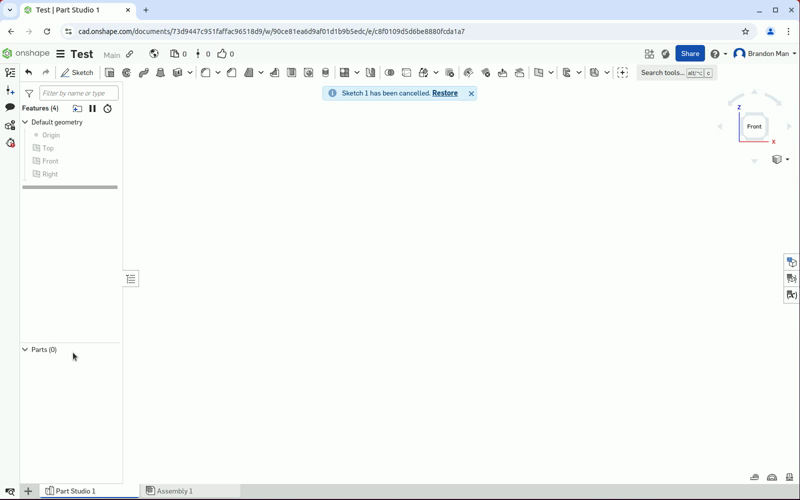
key(shift+y)
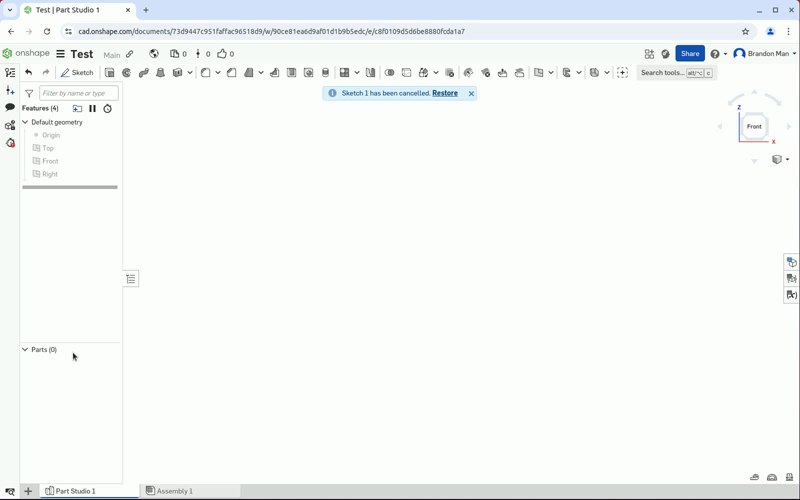
key(shift+s)
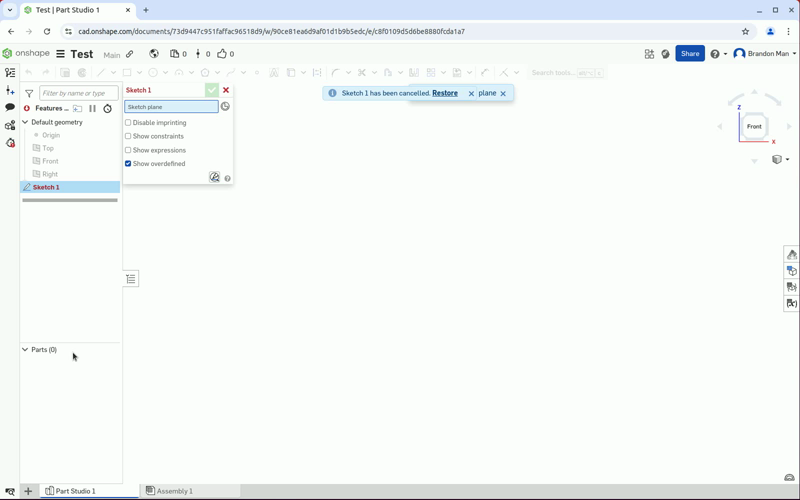
mouse_move(73, 163)
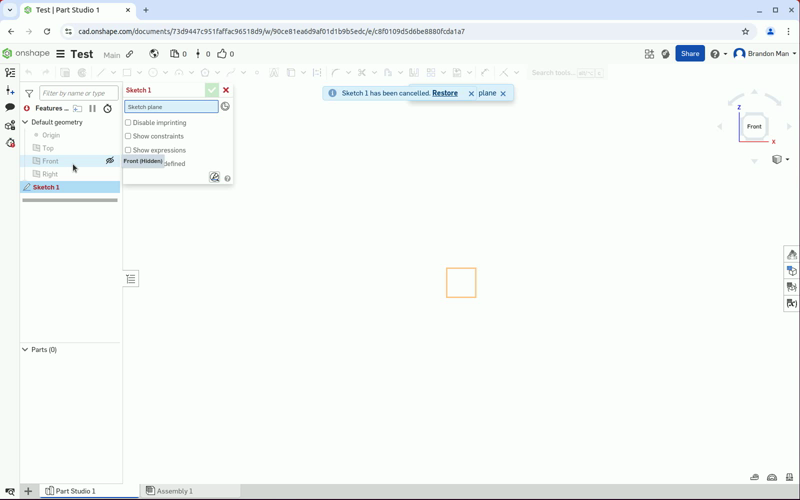
click(73, 163)
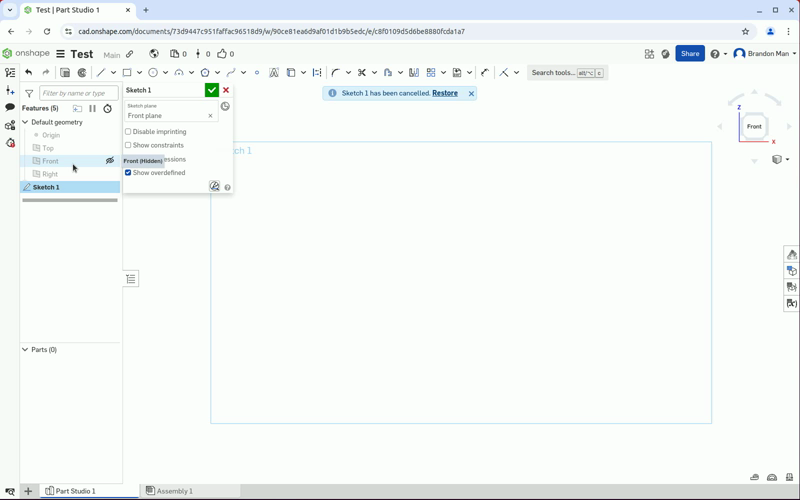
mouse_move(73, 352)
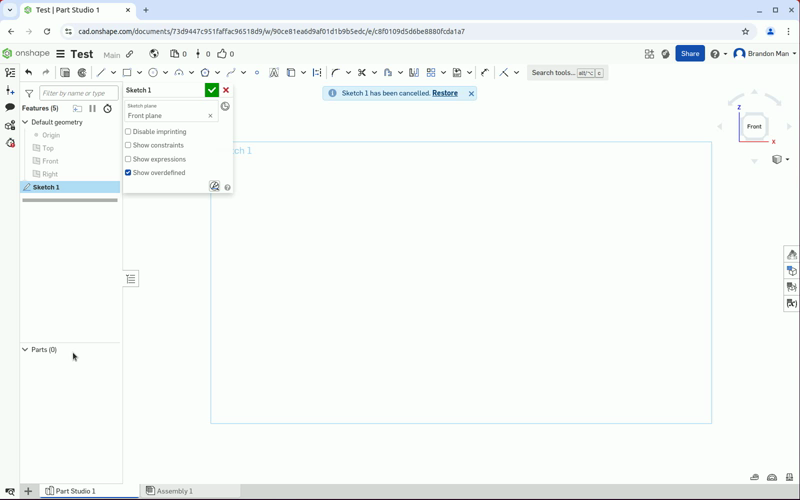
key(y)
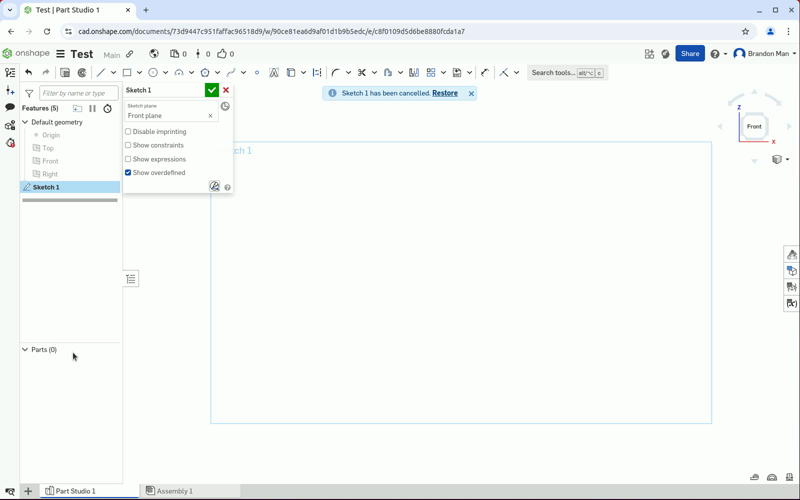
key(l)
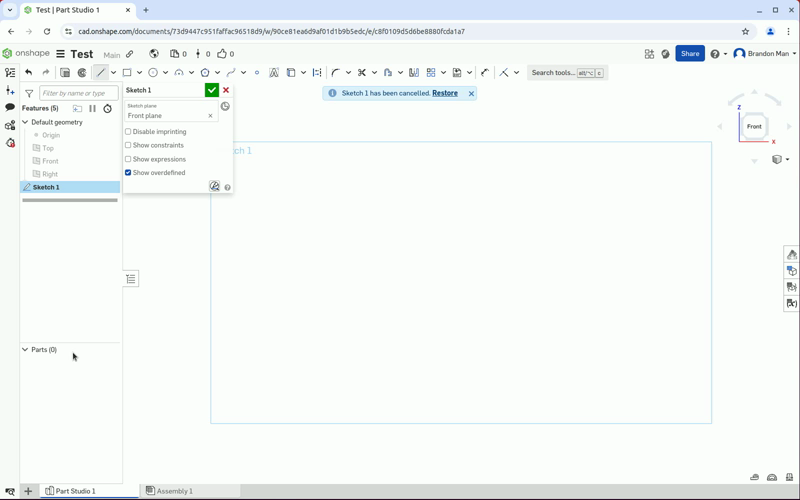
key_down(shift)
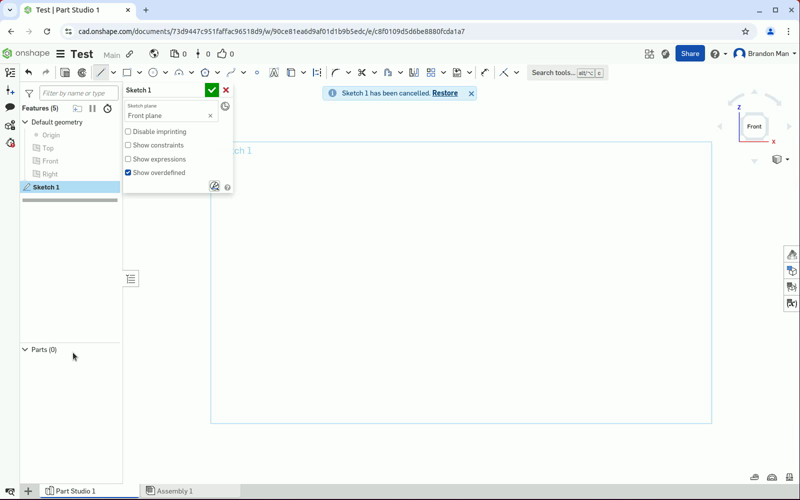
mouse_move(412, 379)
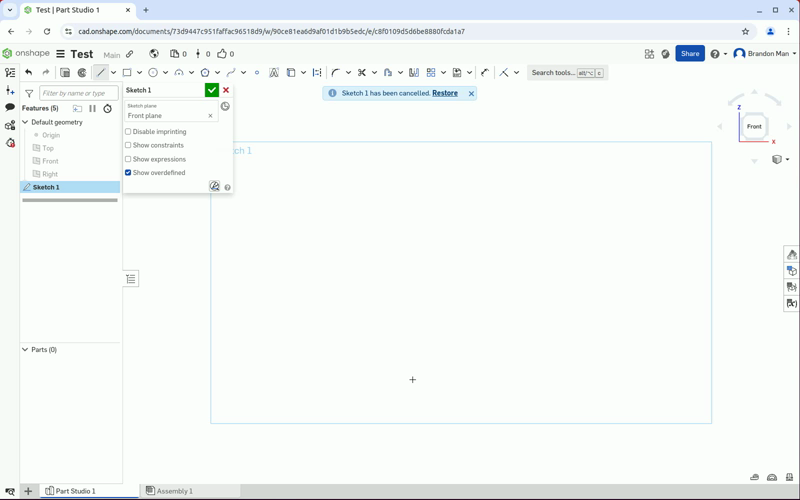
click(412, 379)
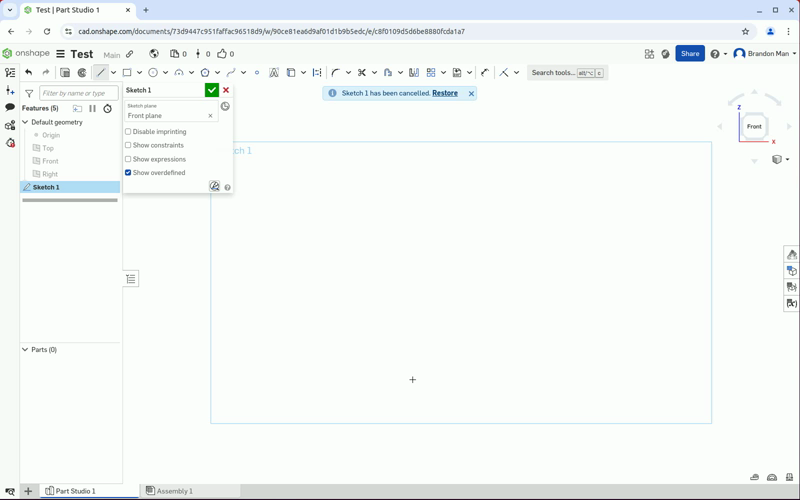
key_up(shift)
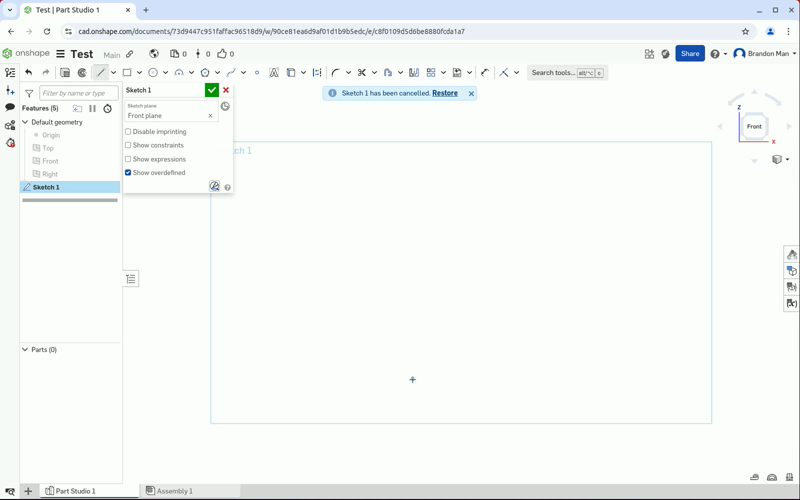
key_down(shift)
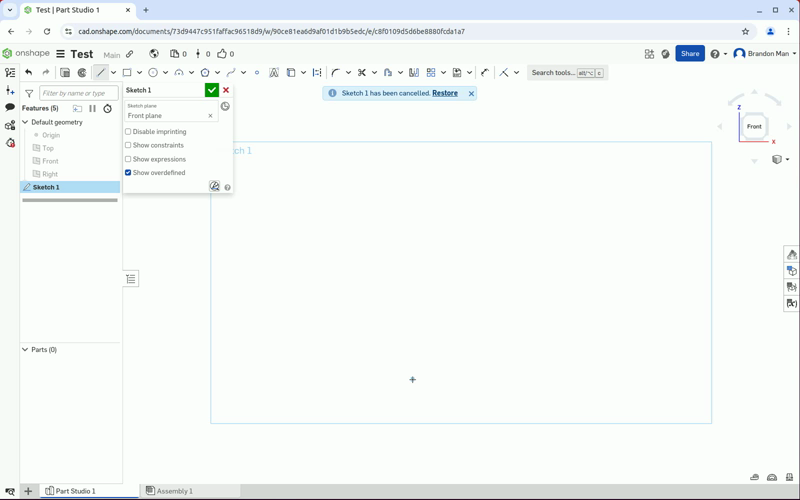
mouse_move(510, 379)
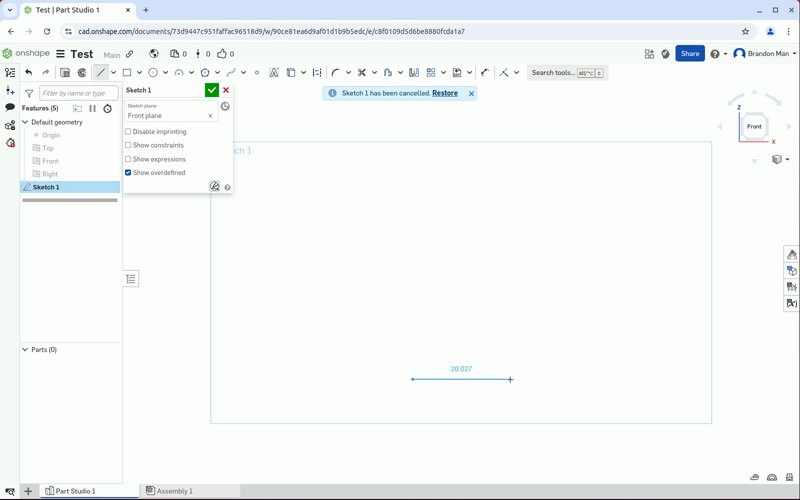
click(510, 379)
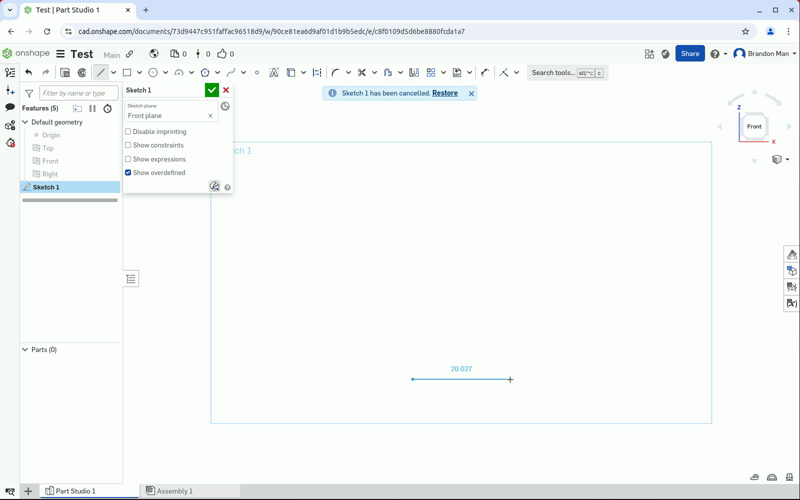
key_up(shift)
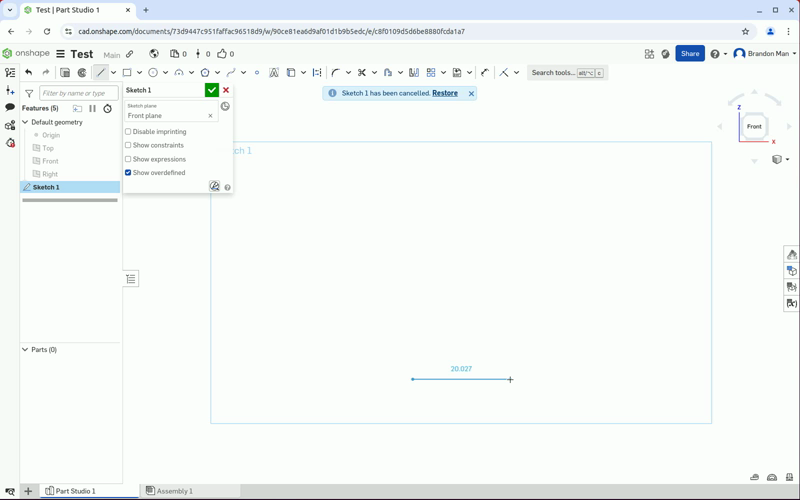
key_down(shift)
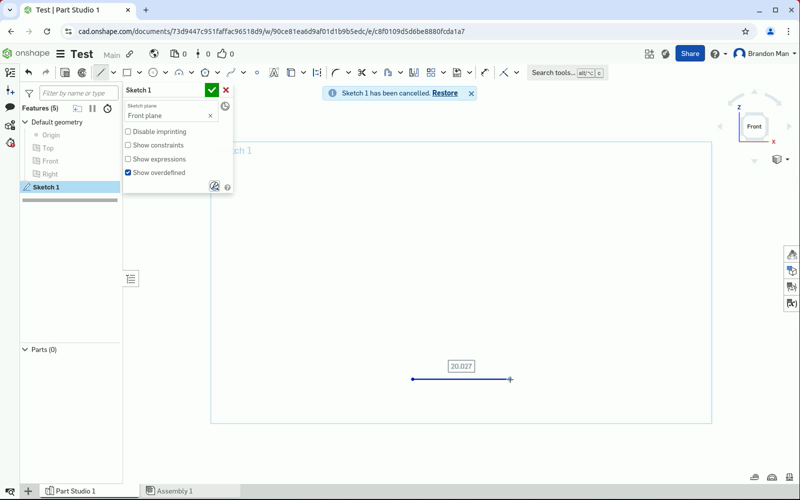
mouse_move(510, 186)
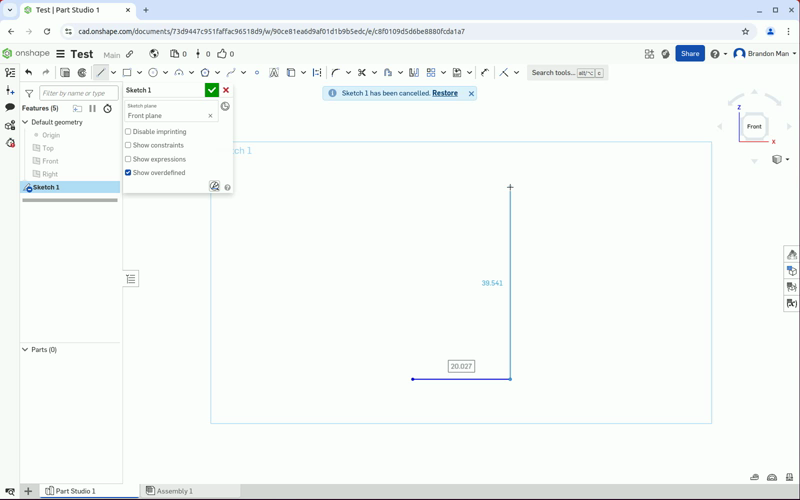
click(510, 186)
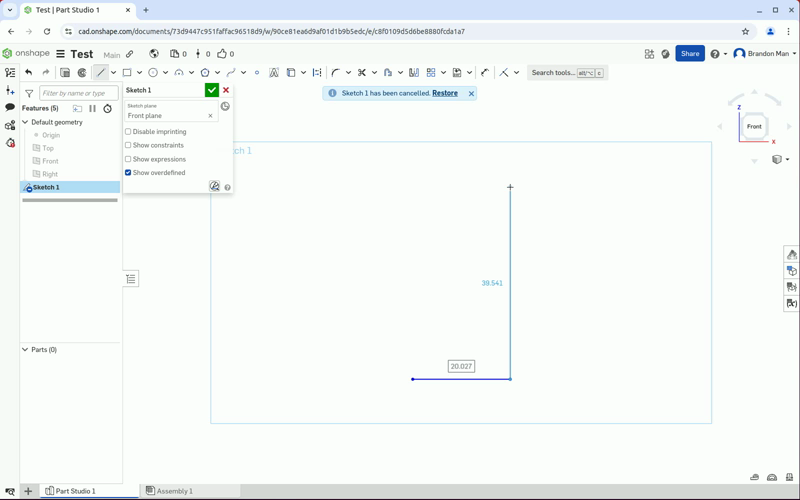
key_up(shift)
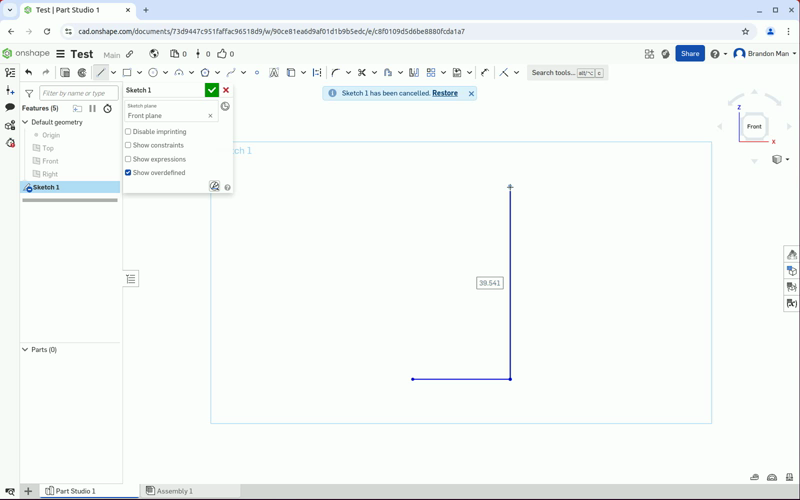
key_down(shift)
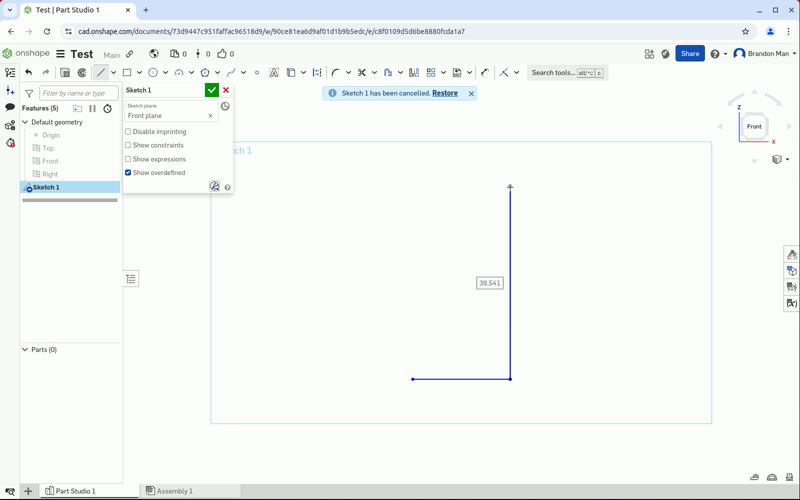
mouse_move(412, 186)
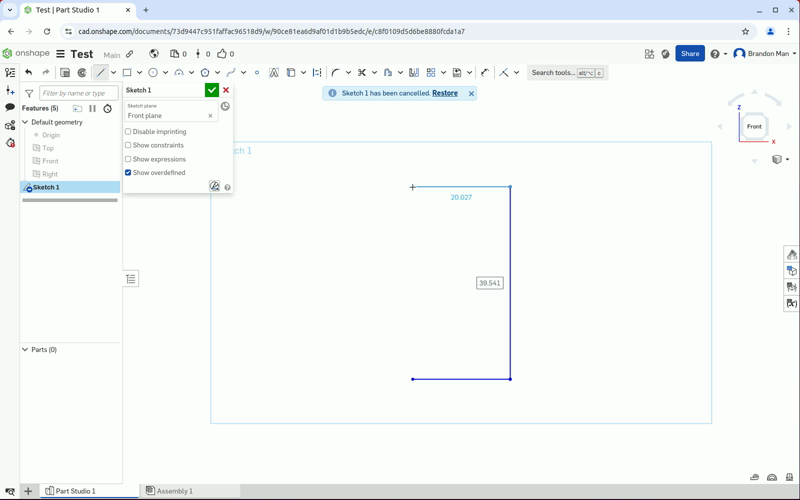
click(412, 186)
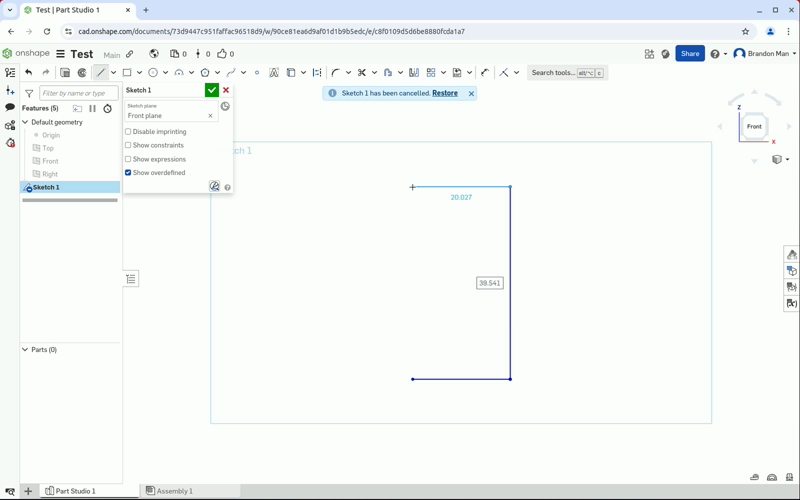
key_up(shift)
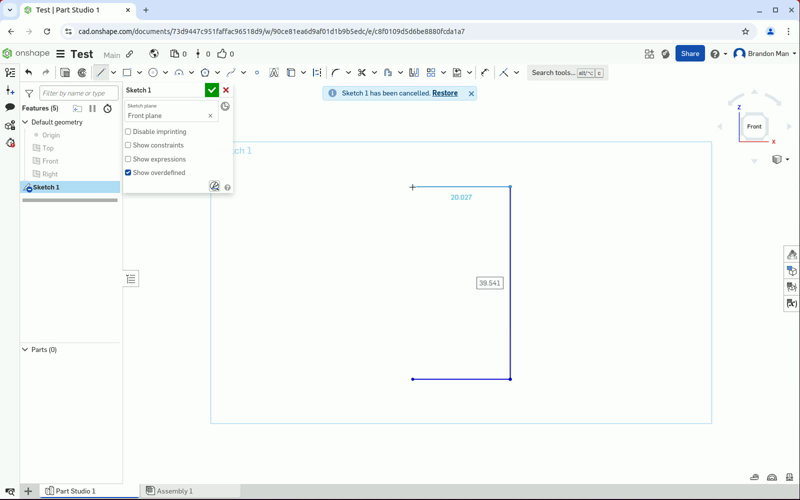
key_down(shift)
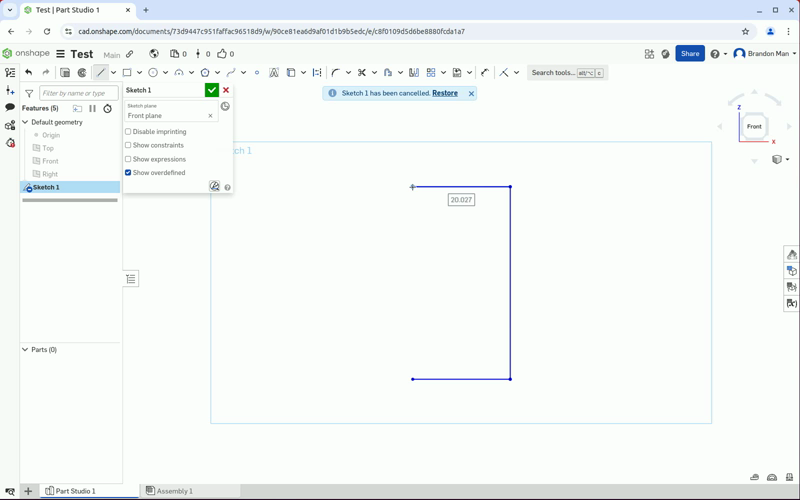
mouse_move(412, 379)
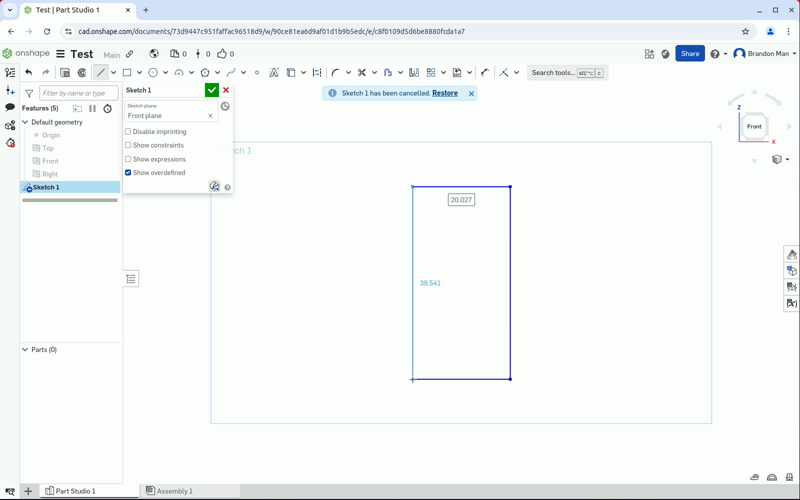
key_up(shift)
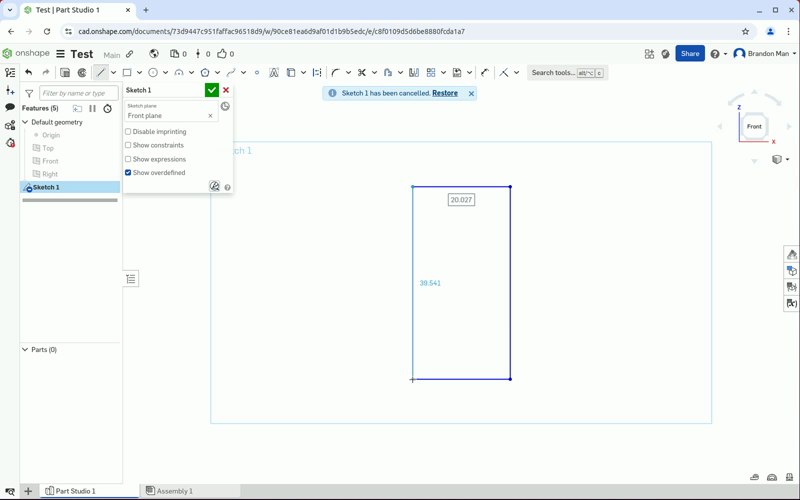
click(412, 379)
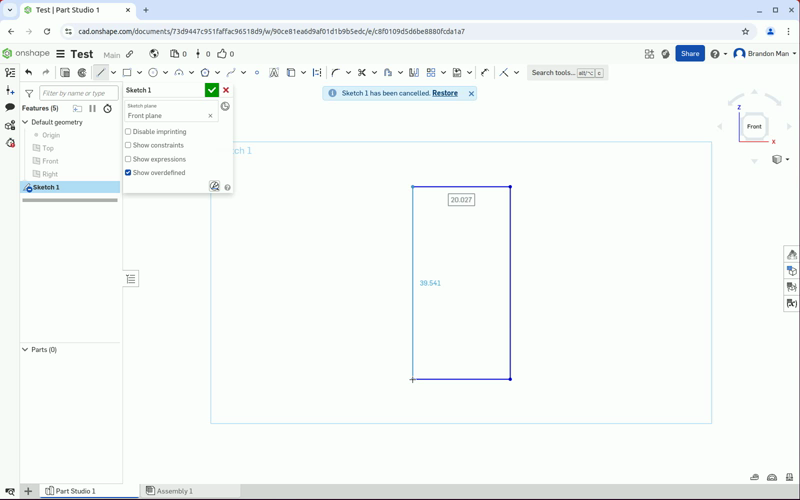
key(esc)
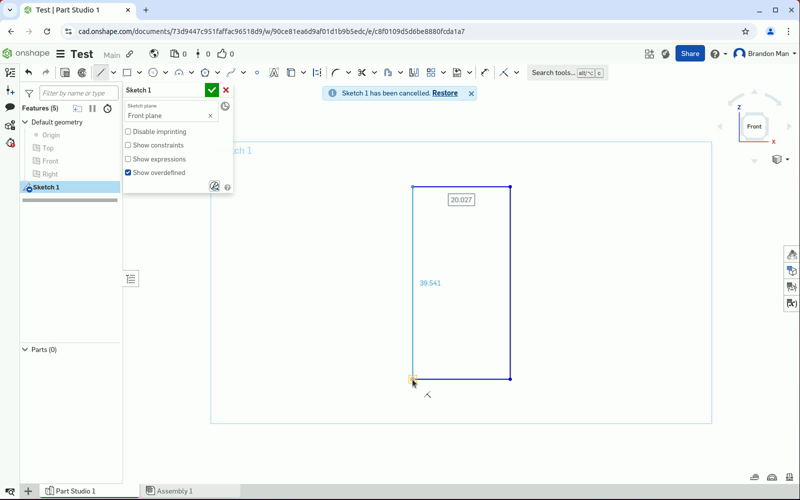
mouse_move(428, 338)
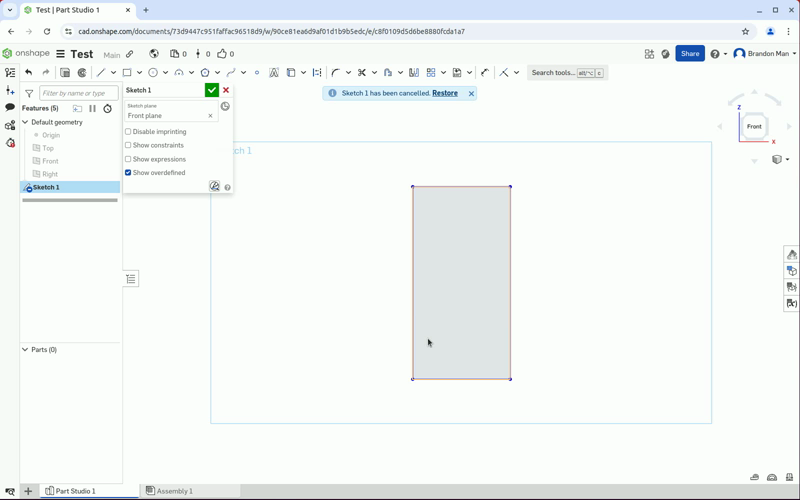
click(428, 338)
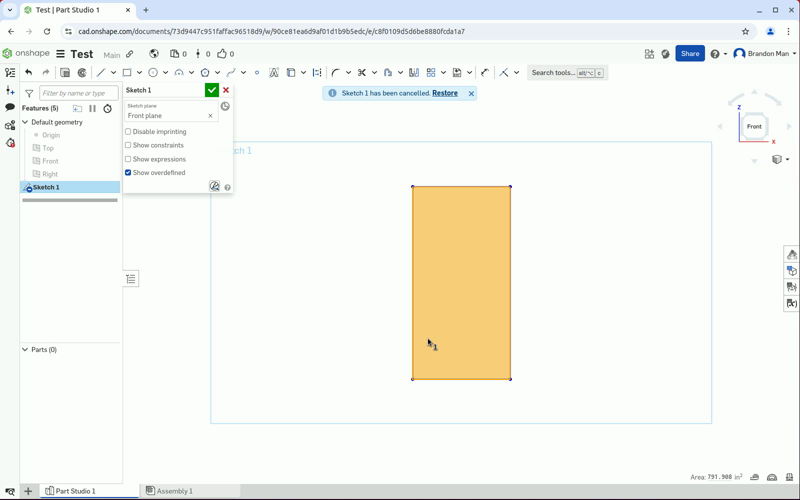
mouse_move(73, 352)
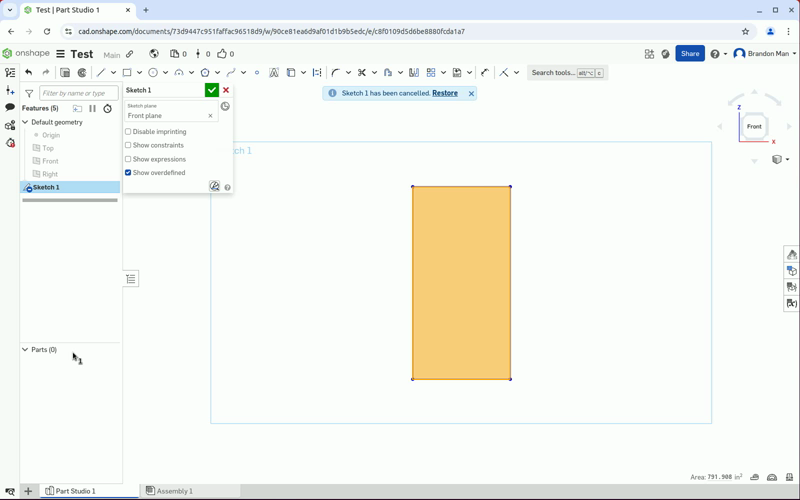
key(shift+y)
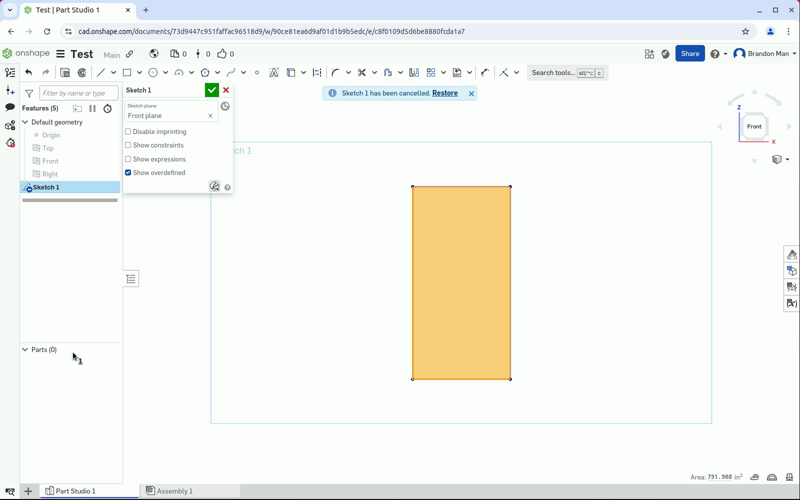
key(shift+e)
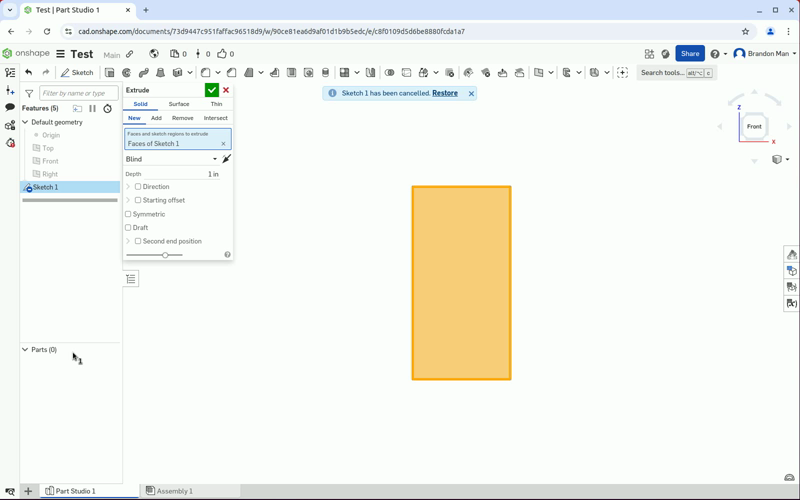
mouse_move(143, 106)
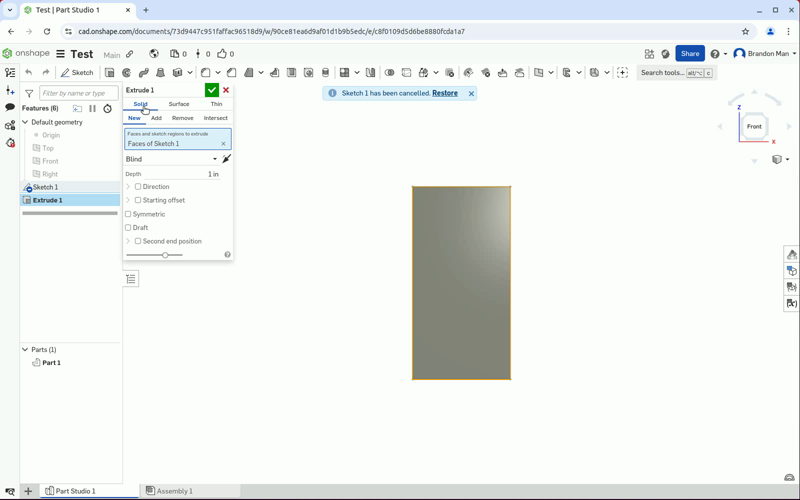
click(143, 106)
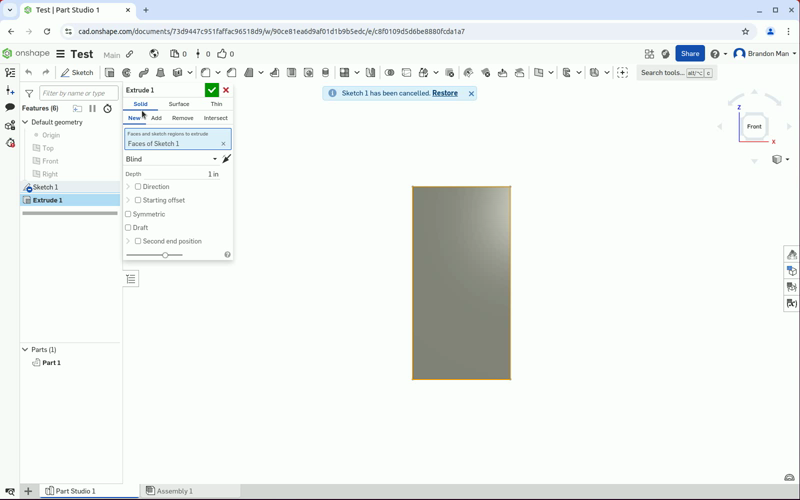
mouse_move(137, 120)
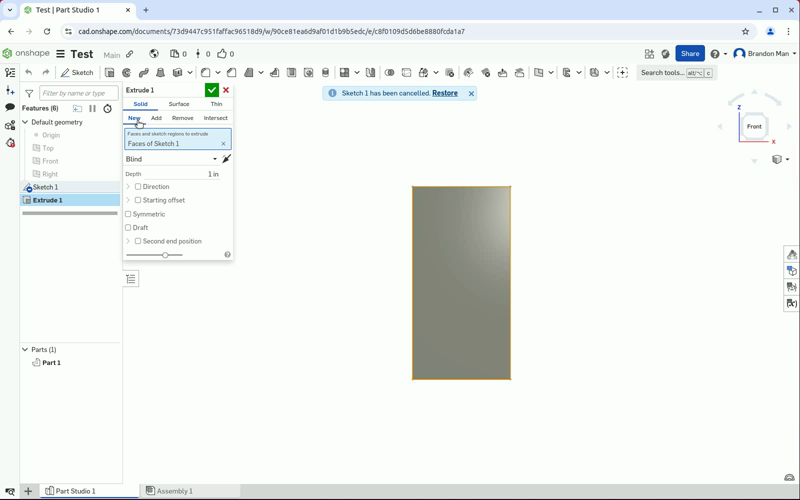
click(137, 120)
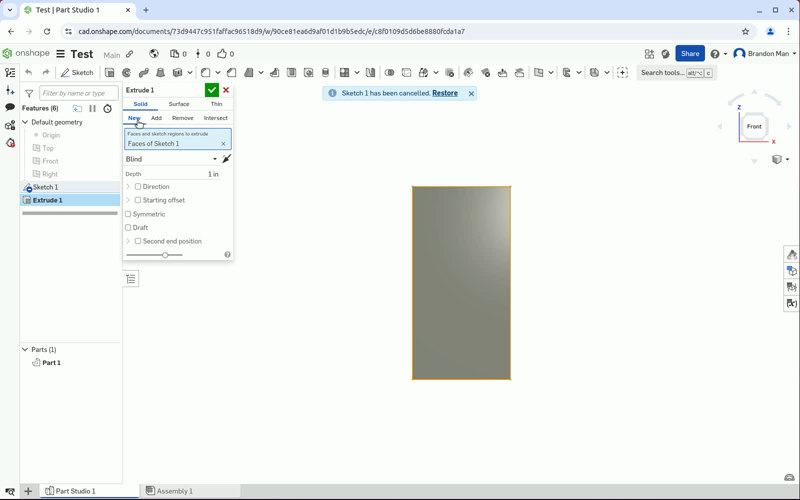
key(tab, 4)
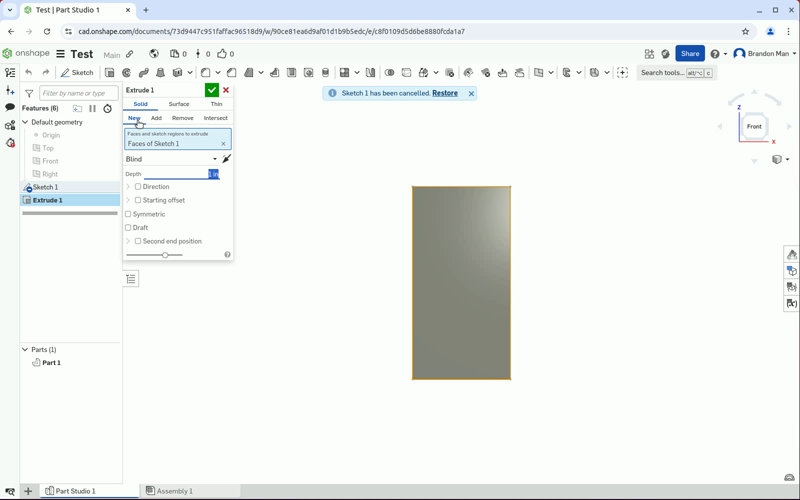
text(-13.239)
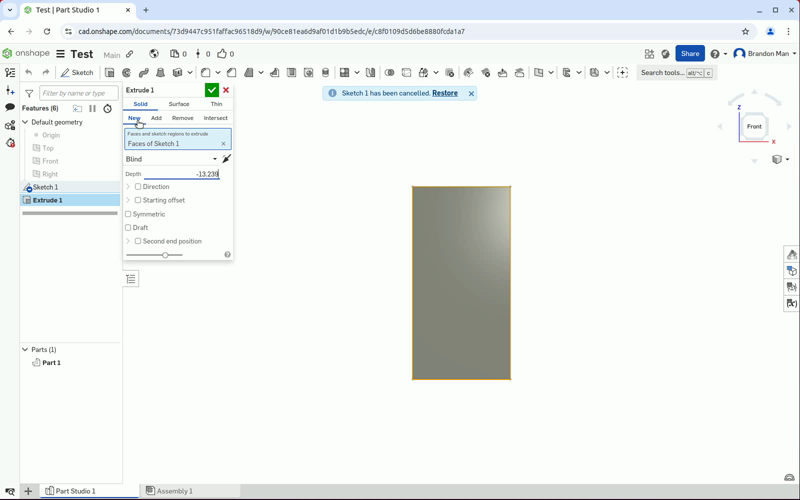
key(enter)
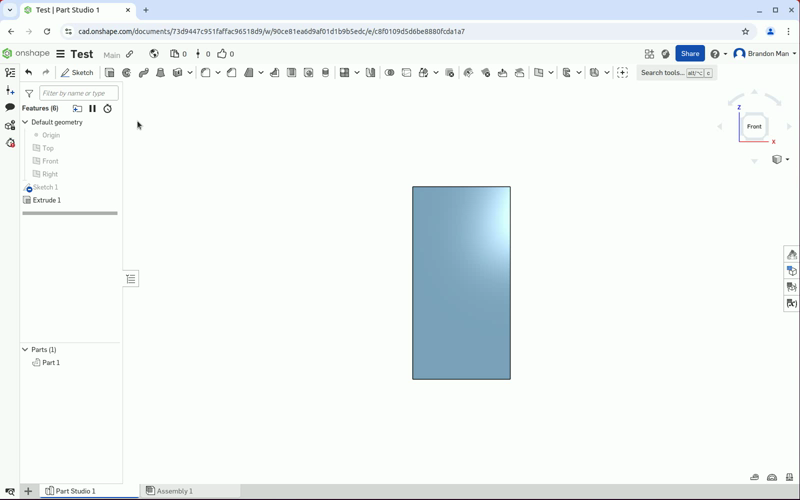
key(shift+h)
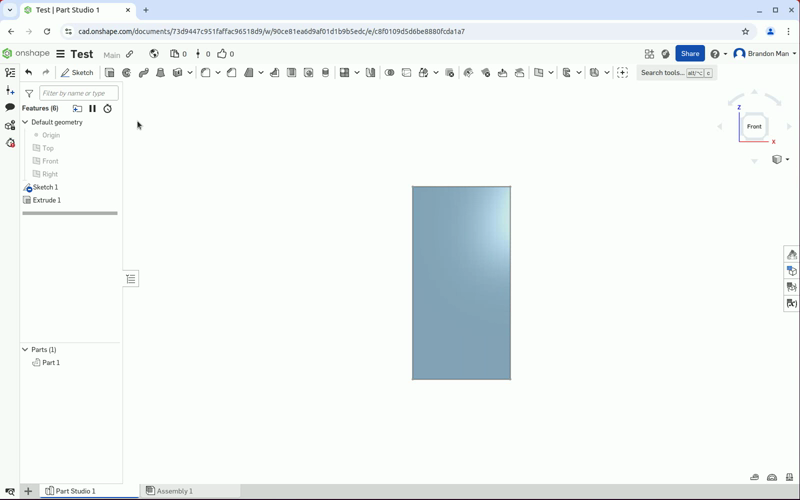
key(shift+h)
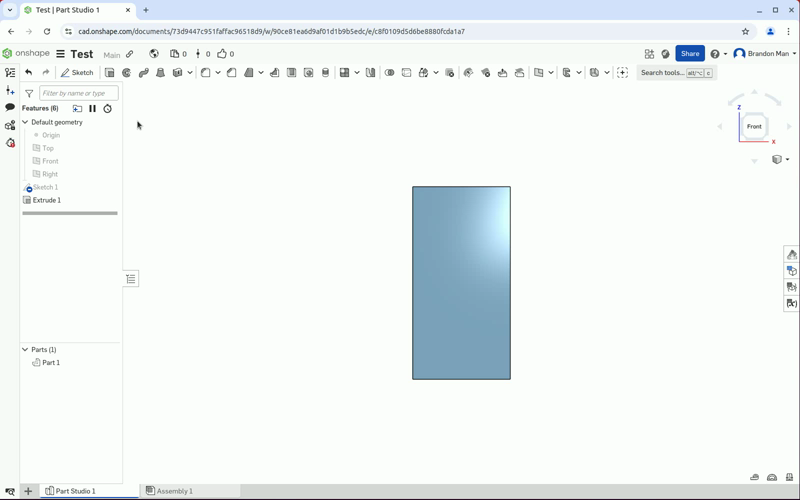
mouse_move(73, 189)
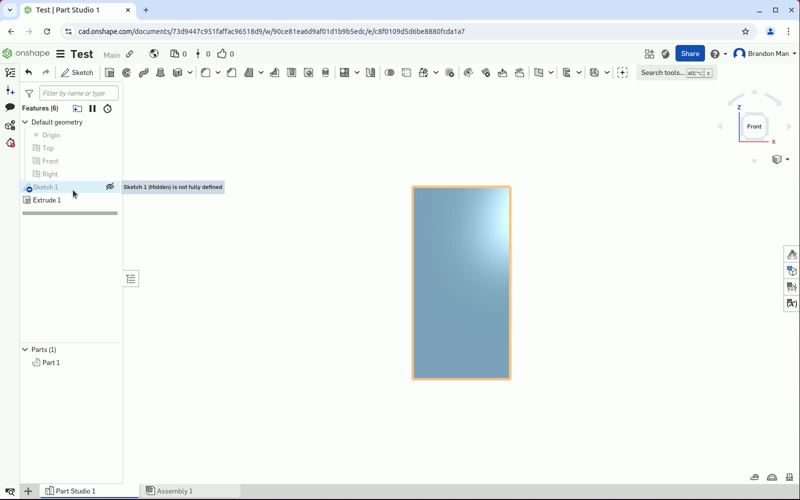
click(73, 189)
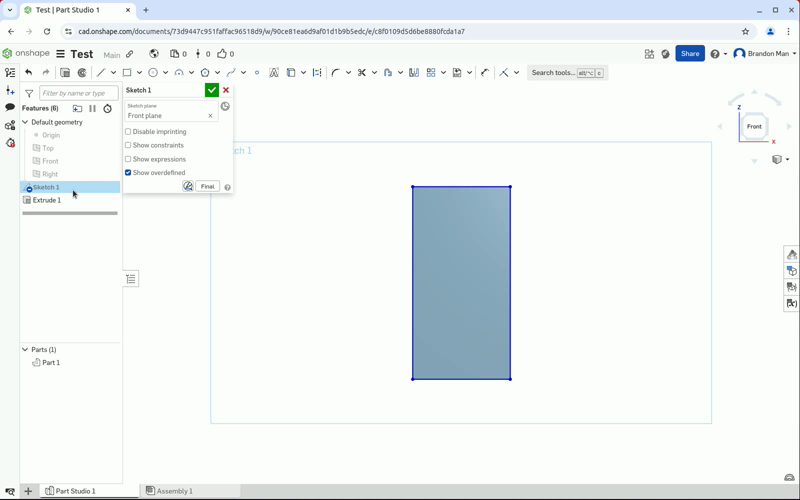
mouse_move(229, 92)
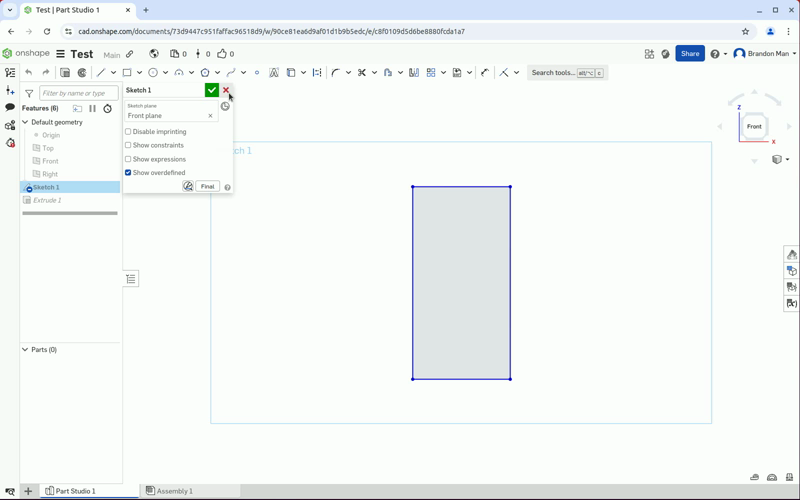
click(229, 92)
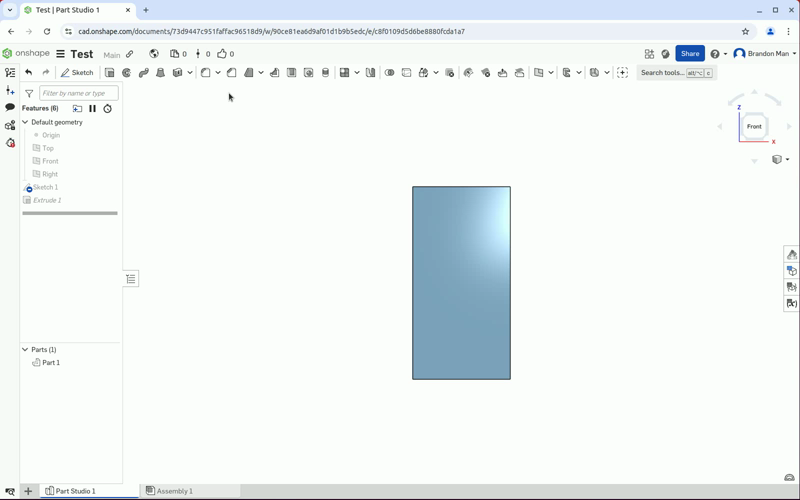
mouse_move(73, 352)
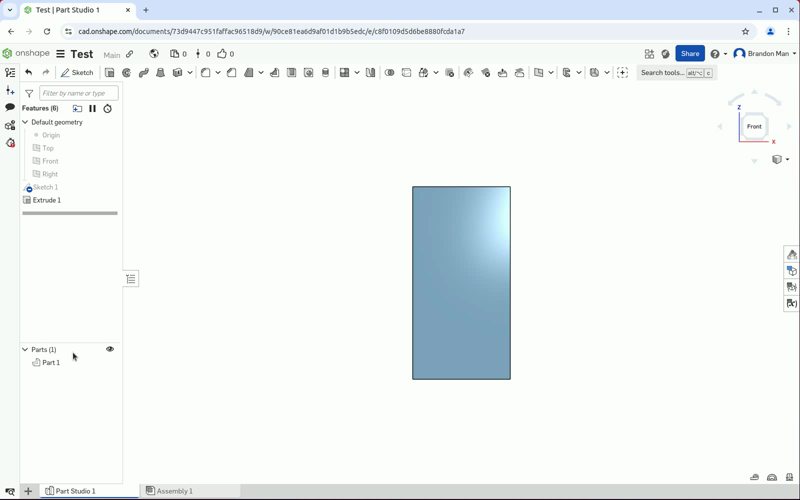
key(y)
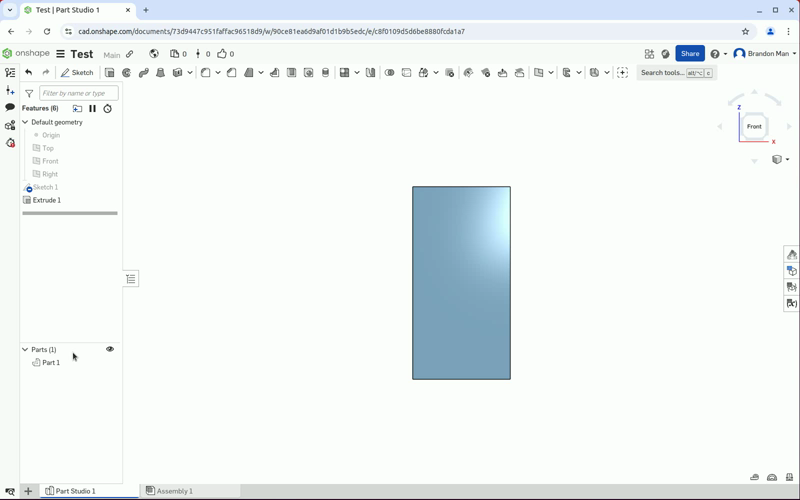
key(shift+p)
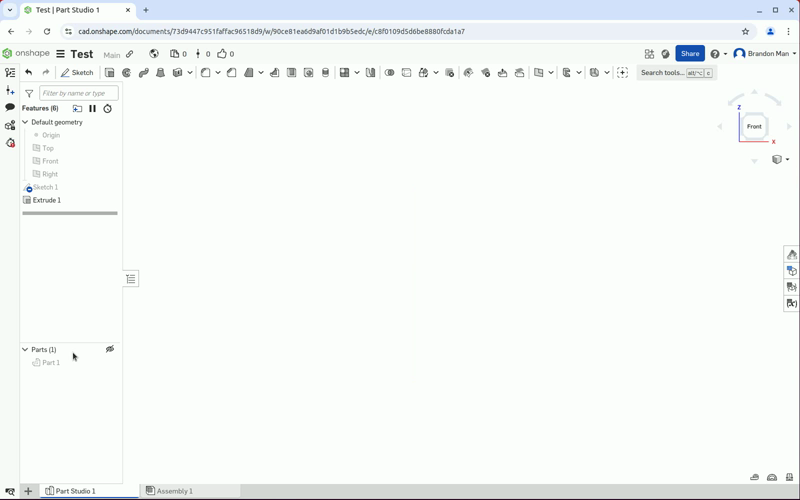
key(space)
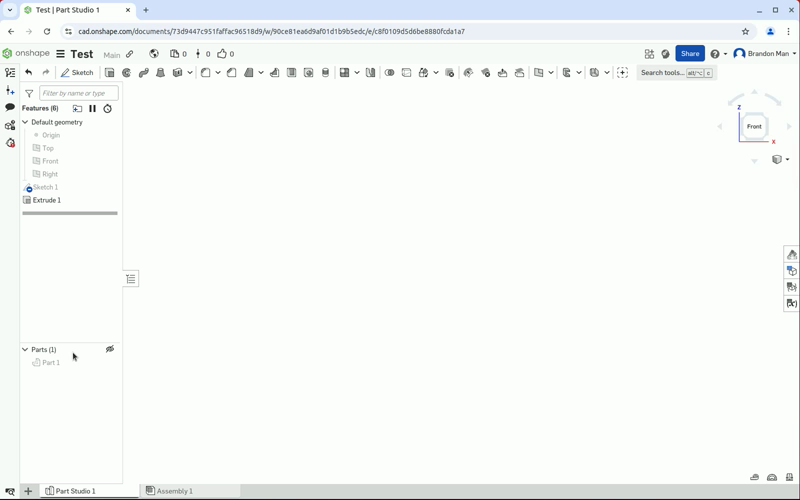
key_down(shift)
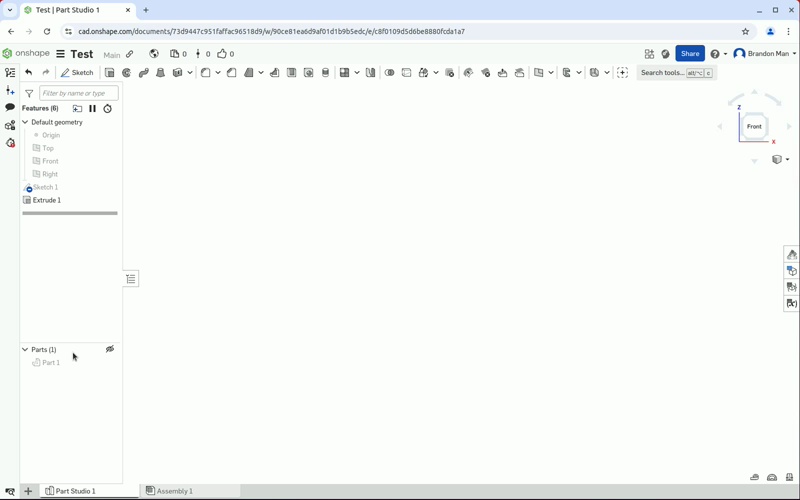
key(left)
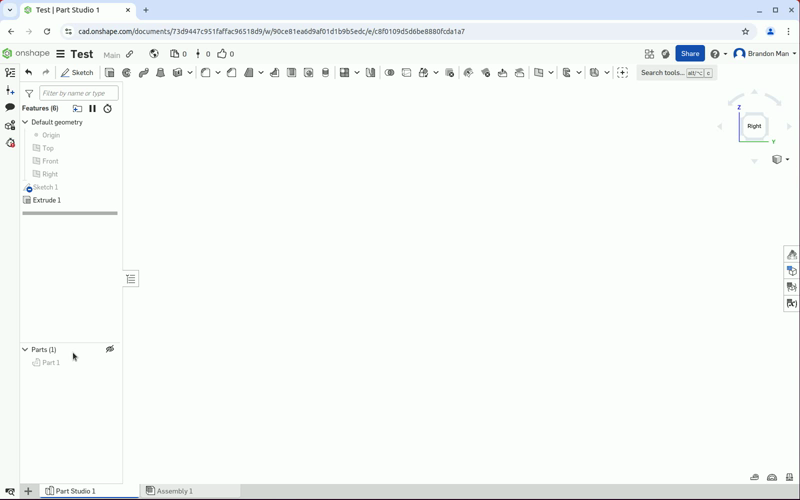
key_up(shift)
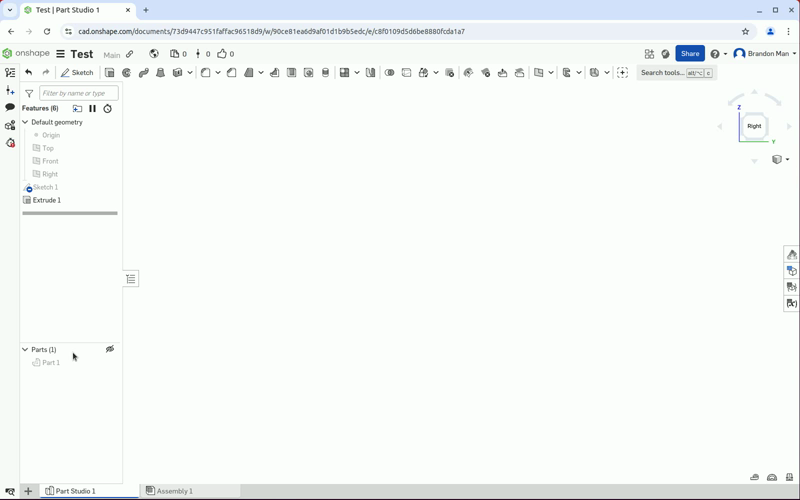
mouse_move(73, 352)
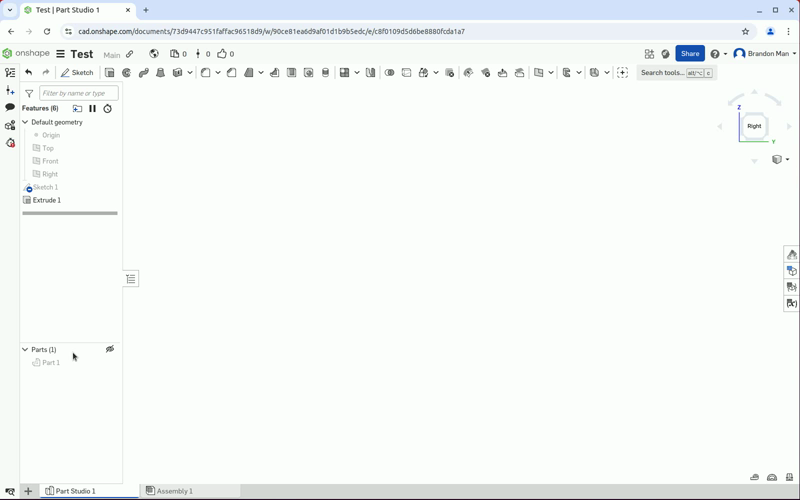
key(shift+y)
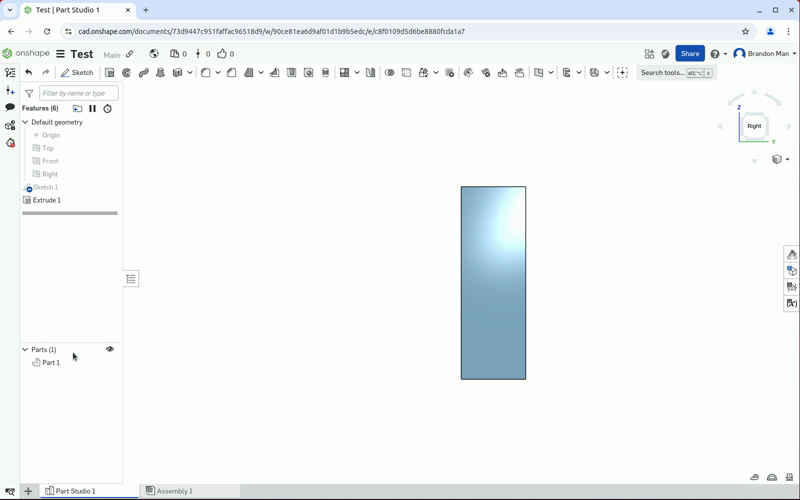
mouse_move(541, 75)
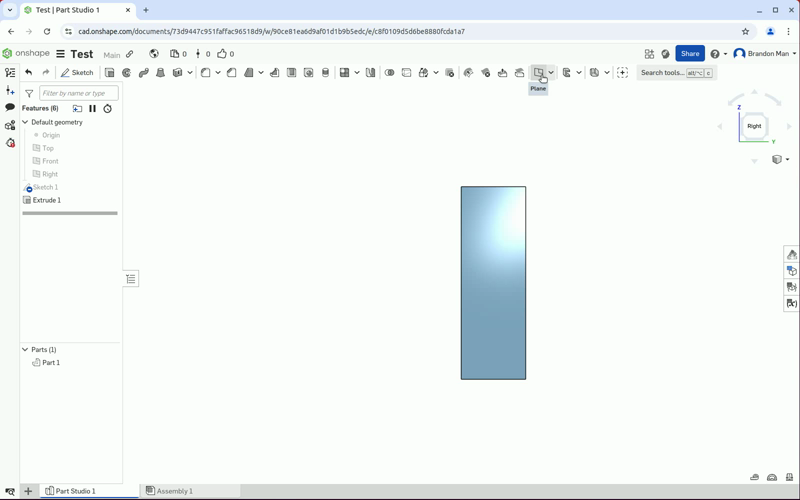
click(541, 75)
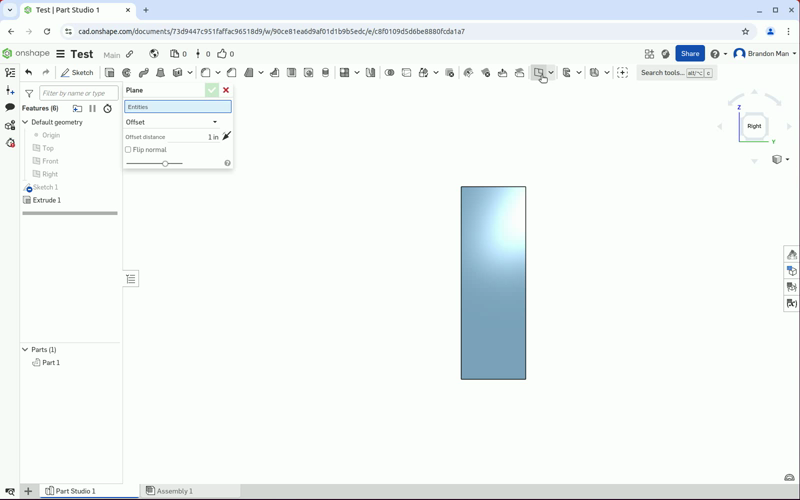
mouse_move(73, 176)
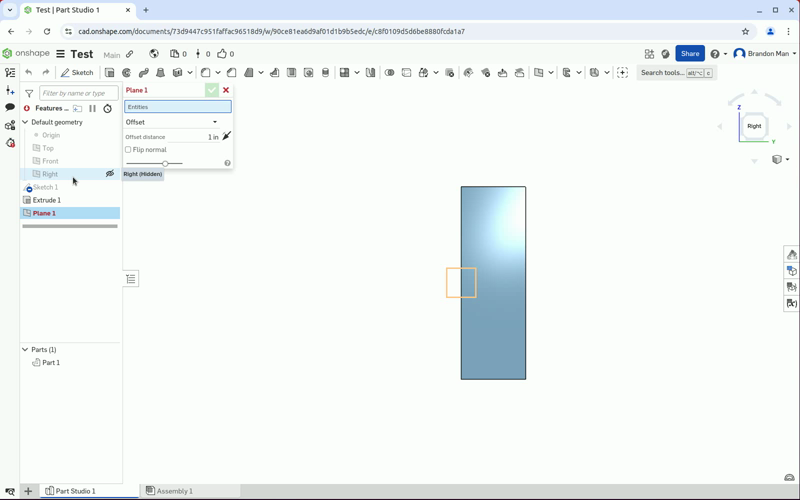
click(73, 176)
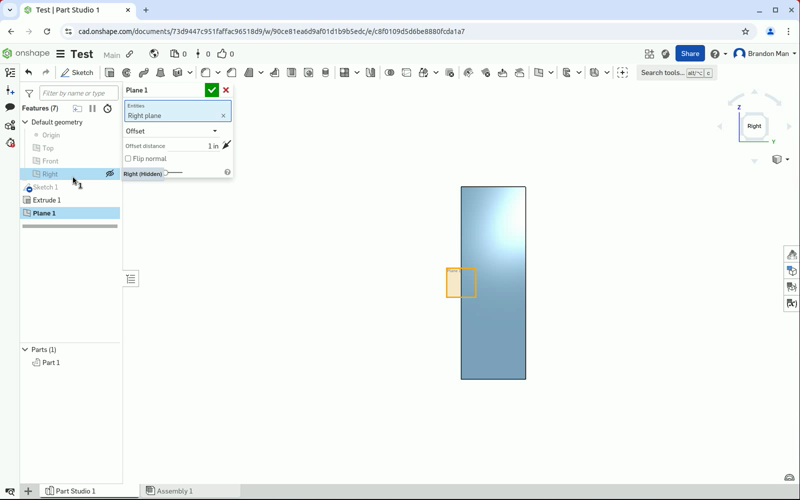
key(tab, 2)
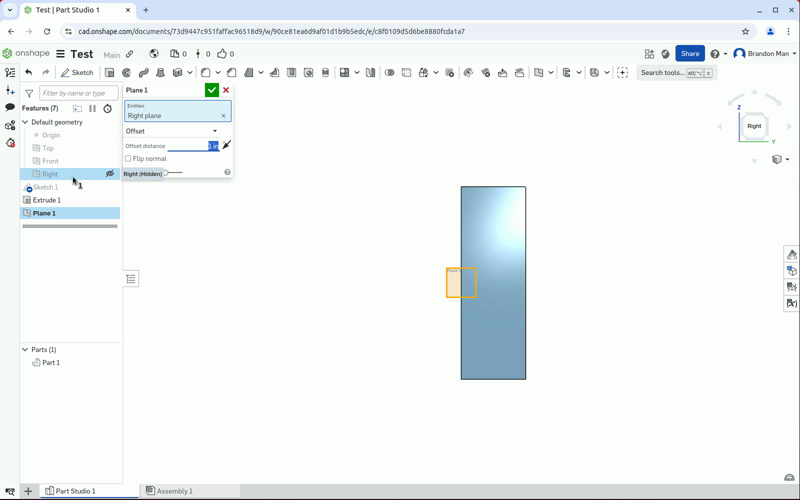
text(9.86)
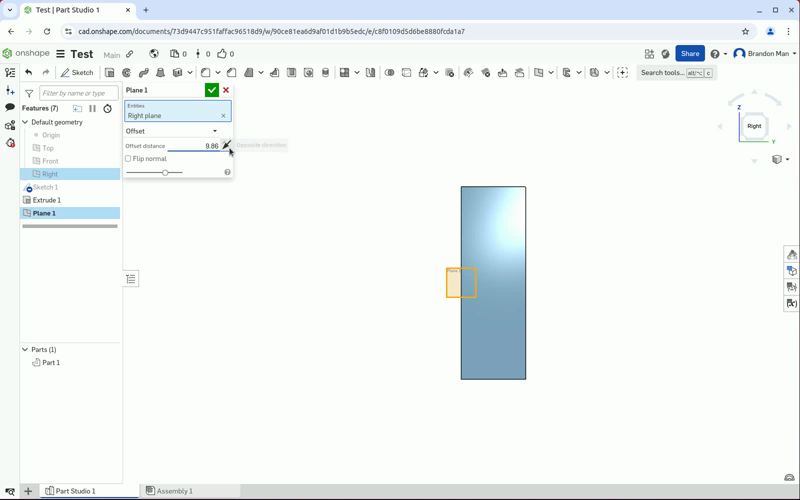
mouse_move(229, 147)
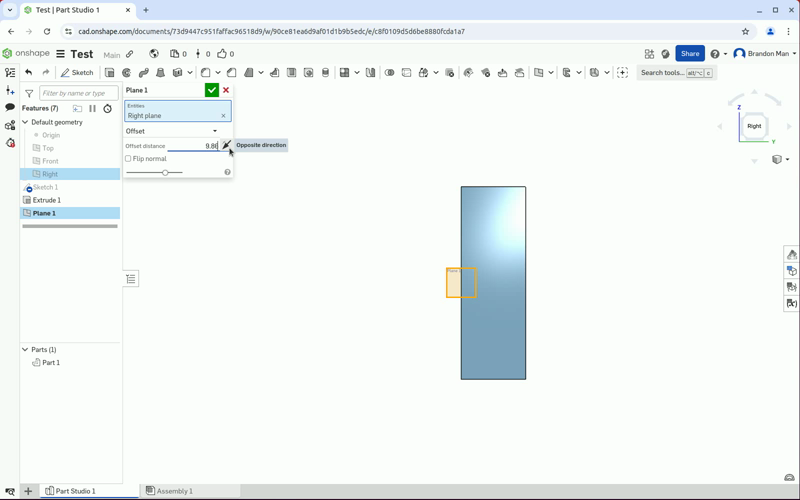
click(229, 147)
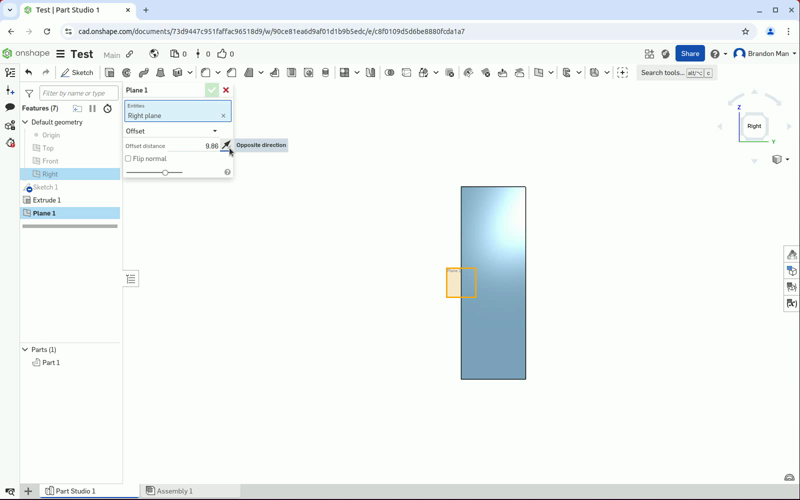
key(enter, 2)
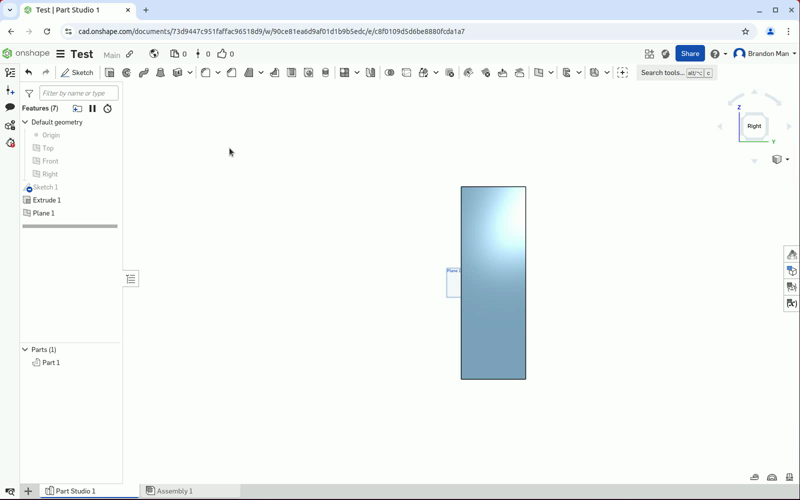
key(shift+s)
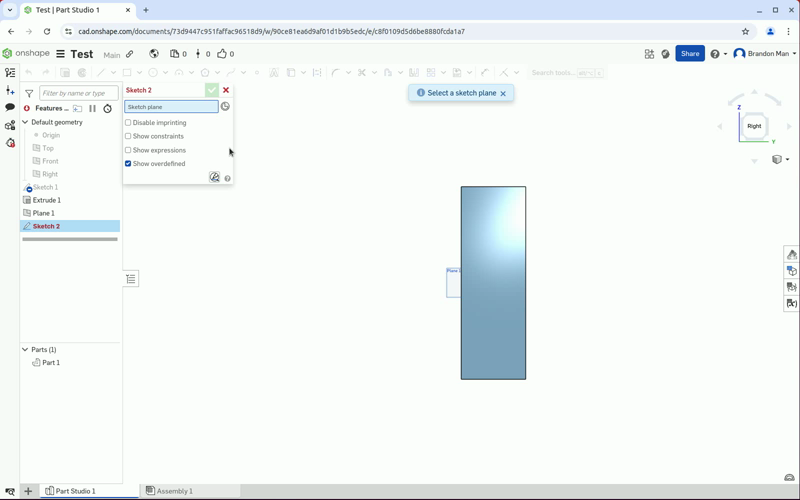
mouse_move(73, 215)
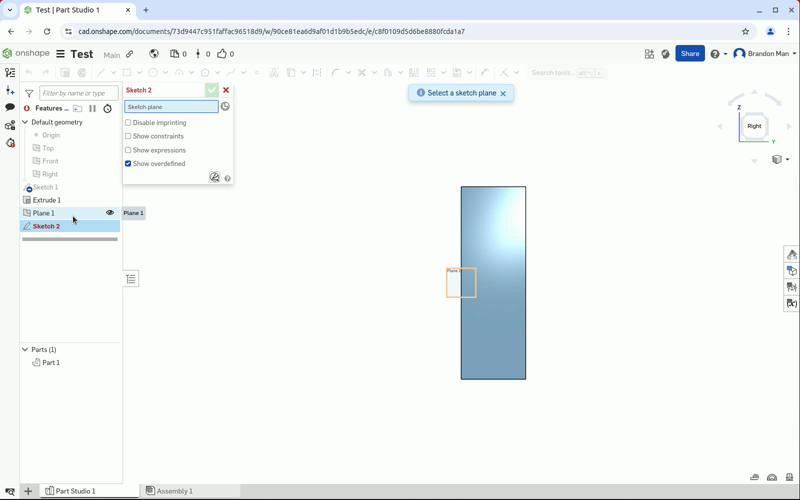
click(73, 215)
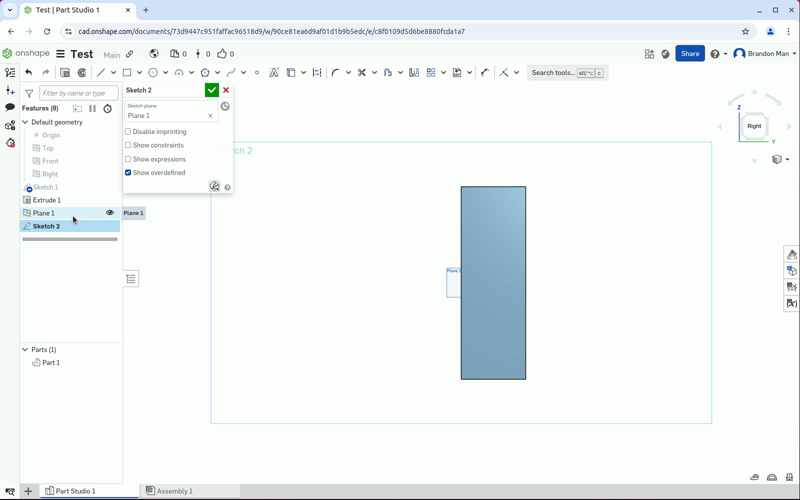
mouse_move(73, 352)
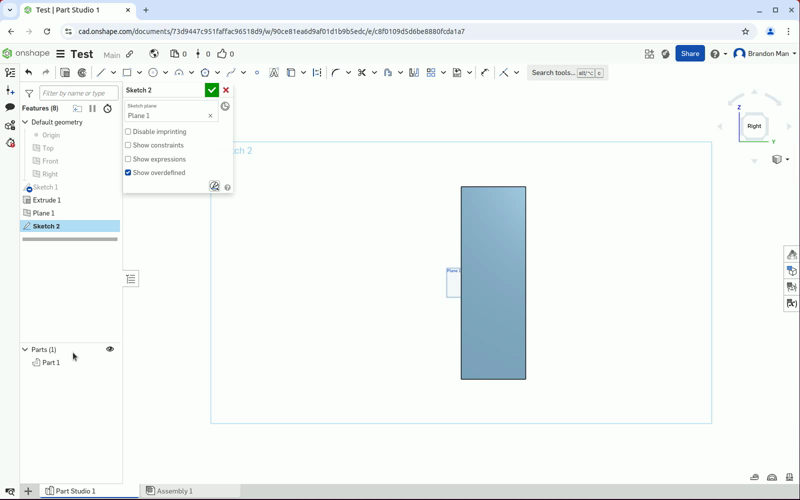
key(y)
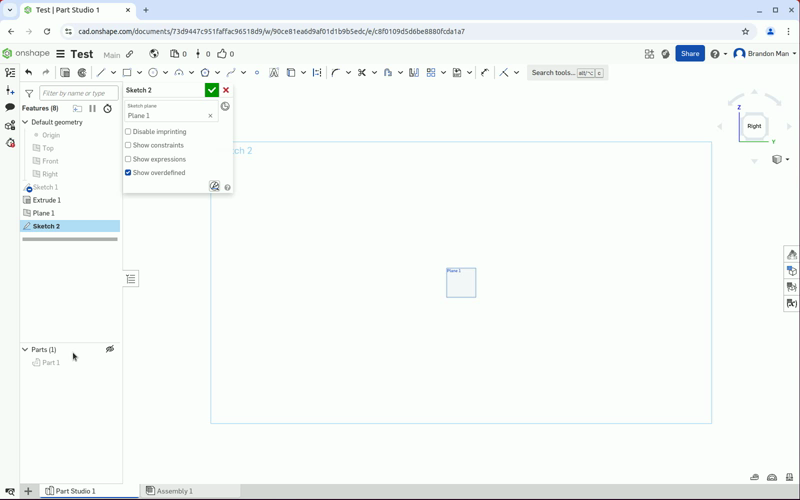
key(l)
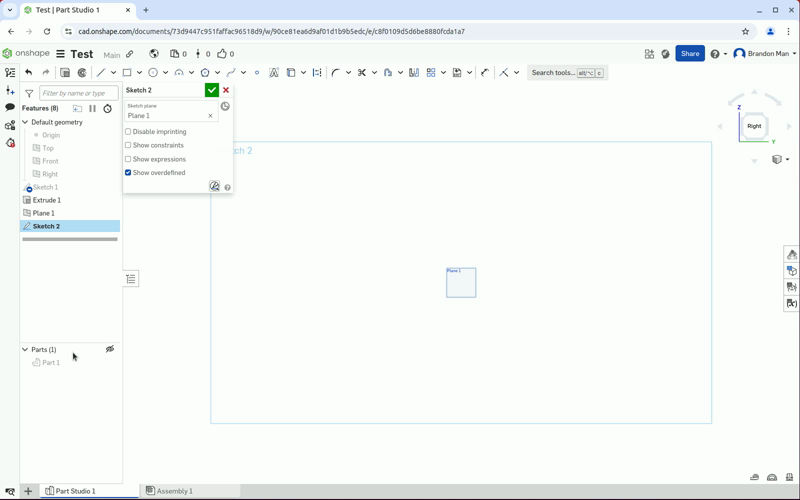
key_down(shift)
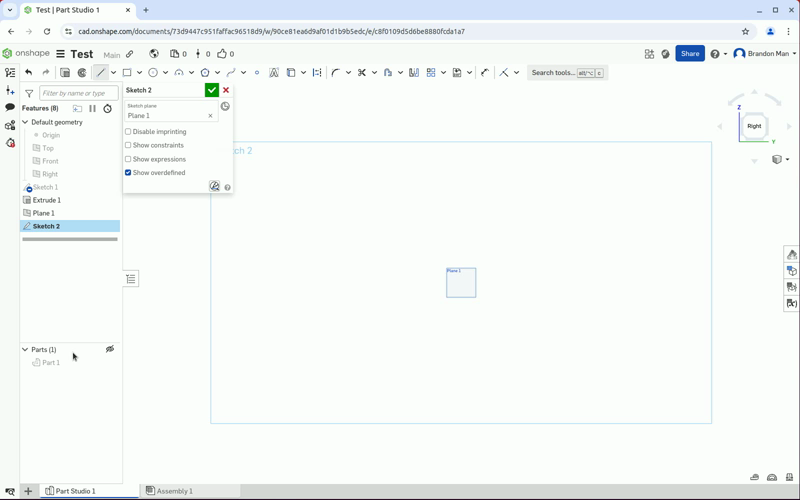
mouse_move(483, 251)
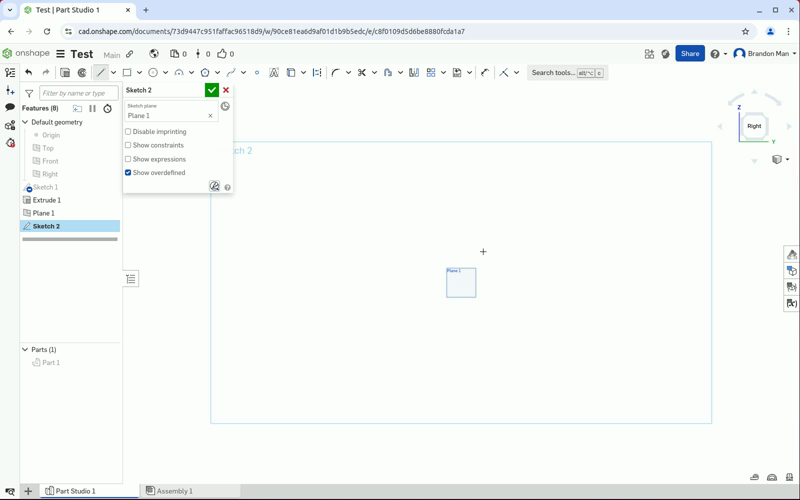
click(483, 251)
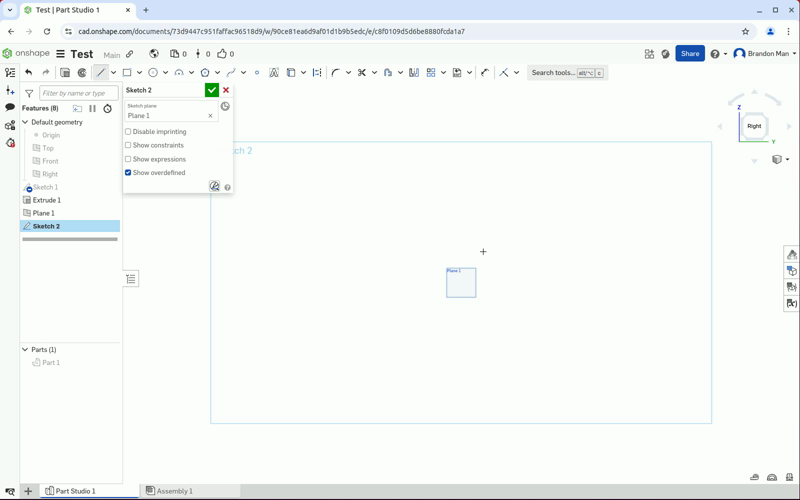
key_up(shift)
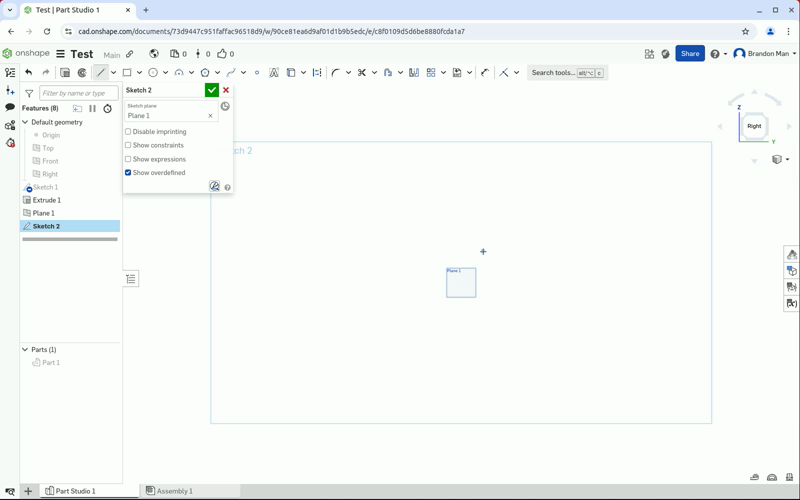
key_down(shift)
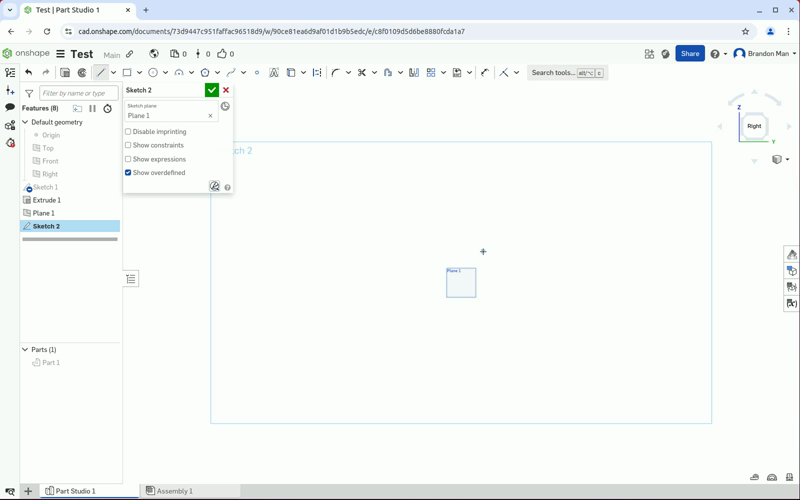
mouse_move(513, 251)
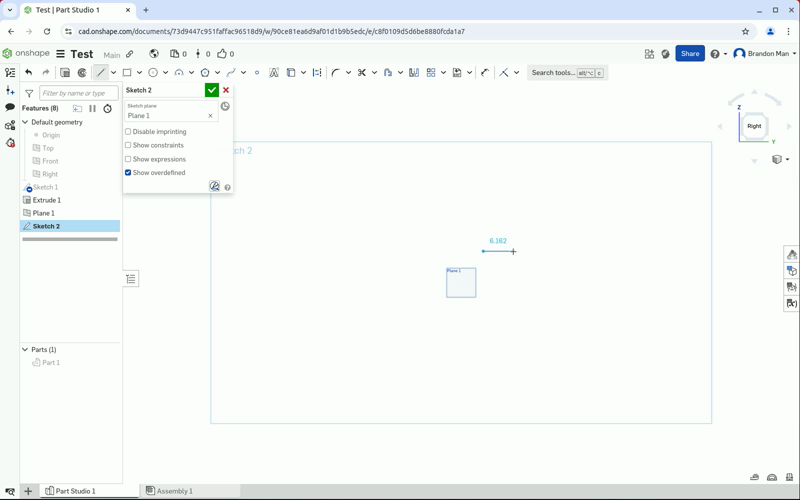
mouse_move(502, 251)
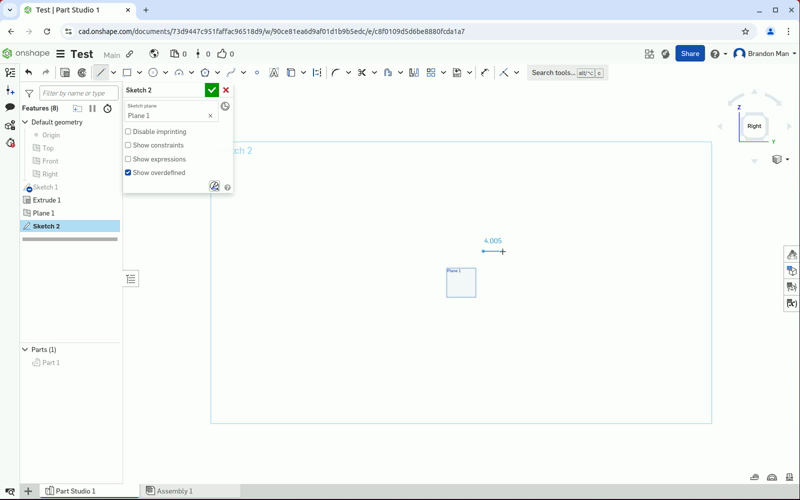
click(502, 251)
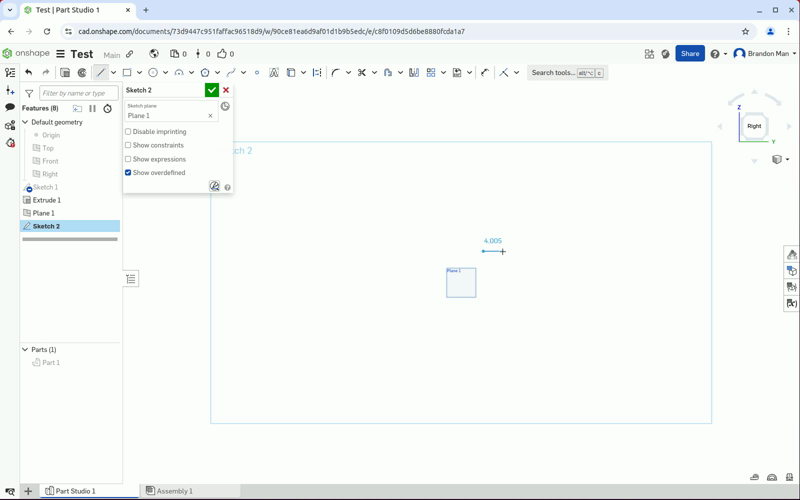
key_up(shift)
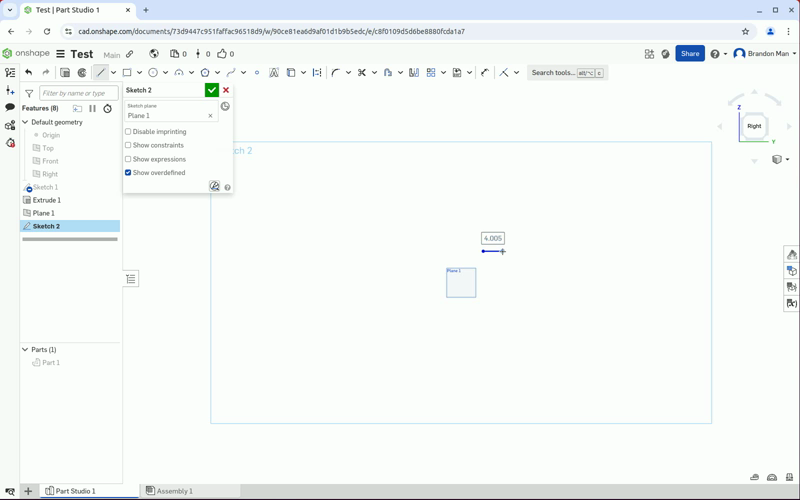
key_down(shift)
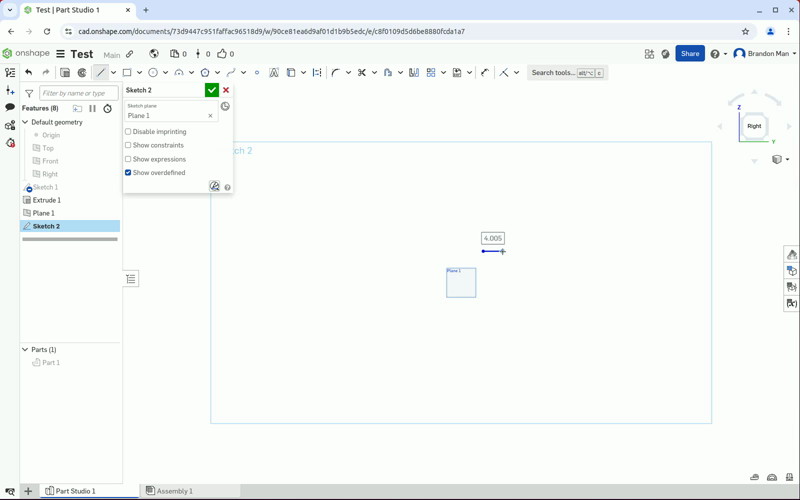
mouse_move(532, 251)
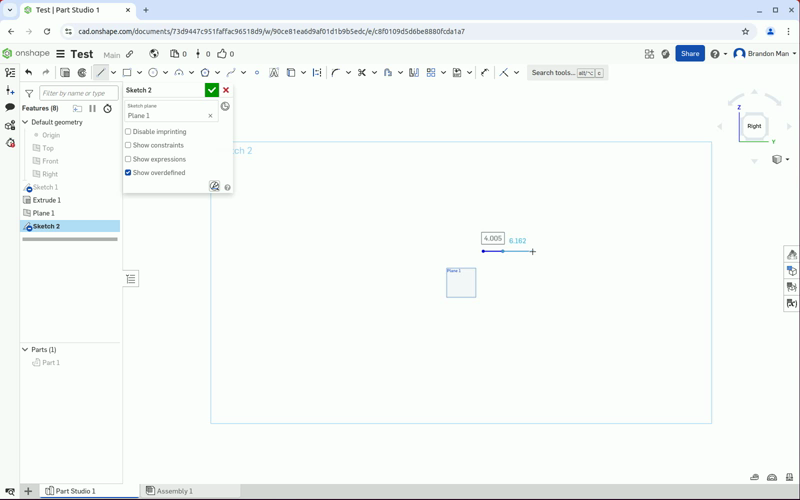
mouse_move(502, 218)
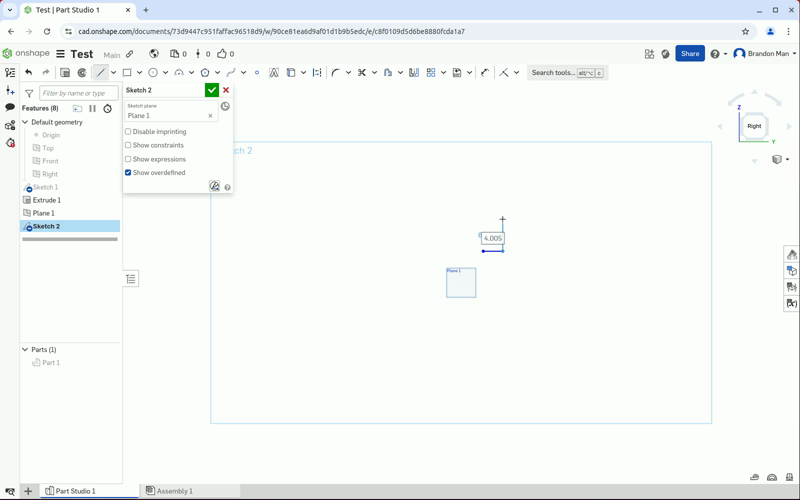
click(502, 218)
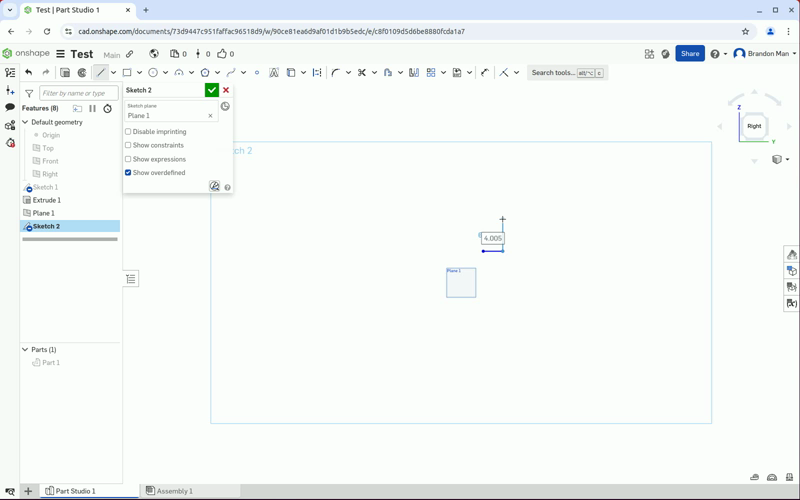
key_up(shift)
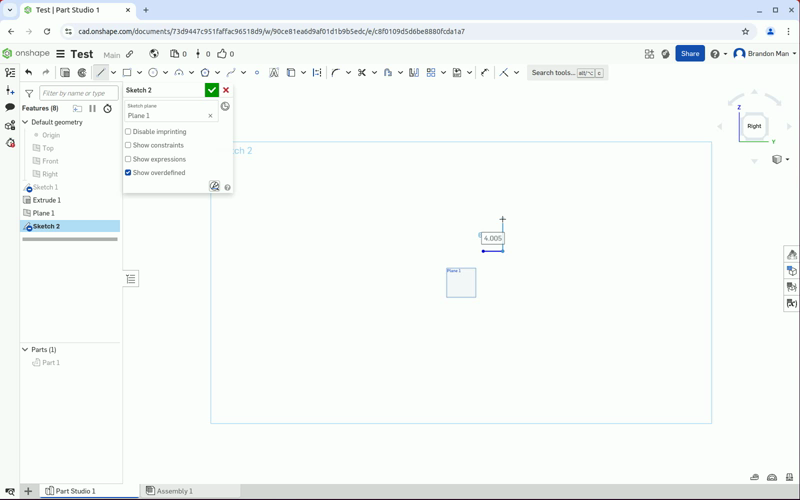
key_down(shift)
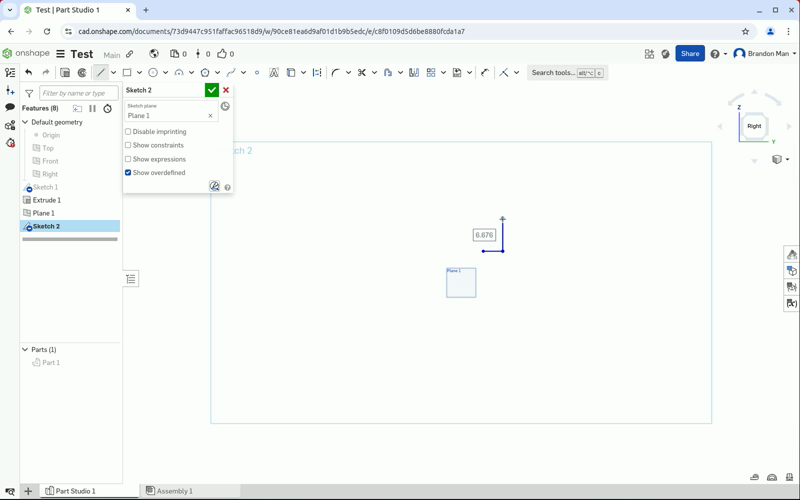
mouse_move(532, 218)
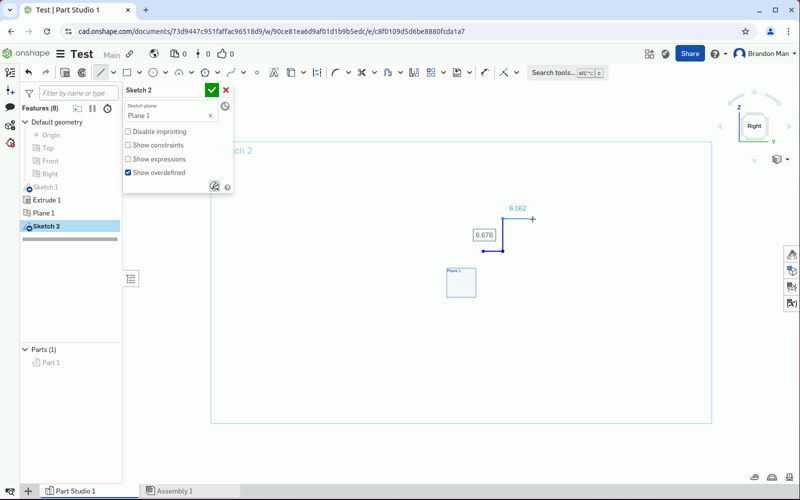
mouse_move(483, 218)
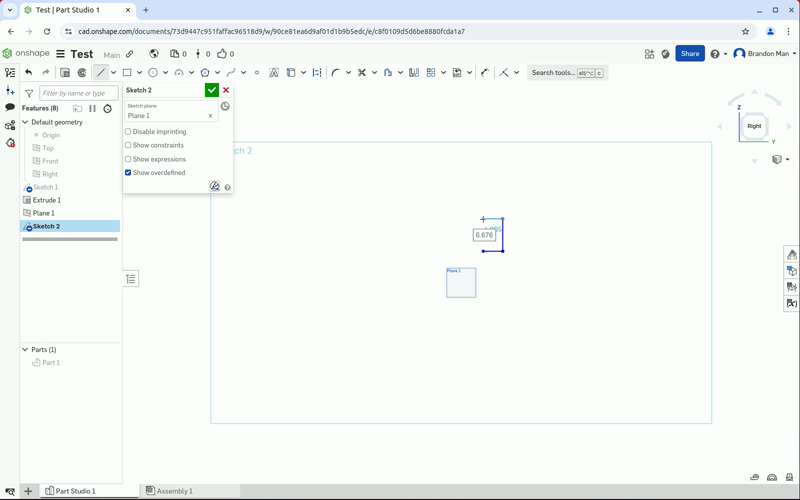
click(483, 218)
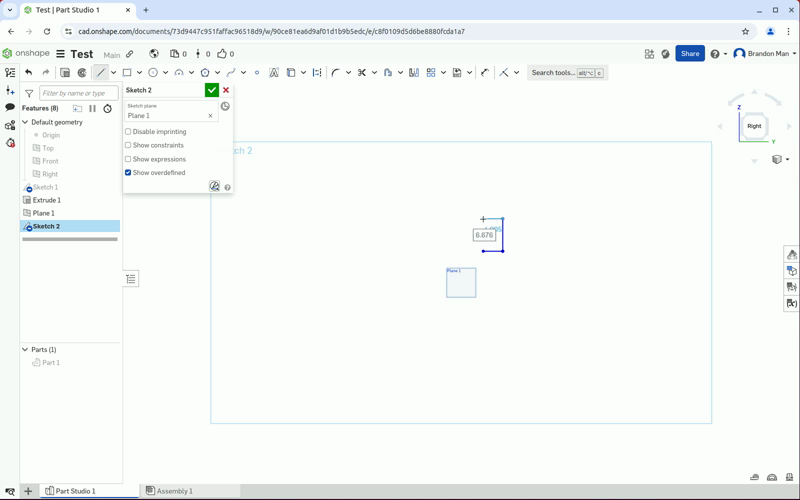
key_up(shift)
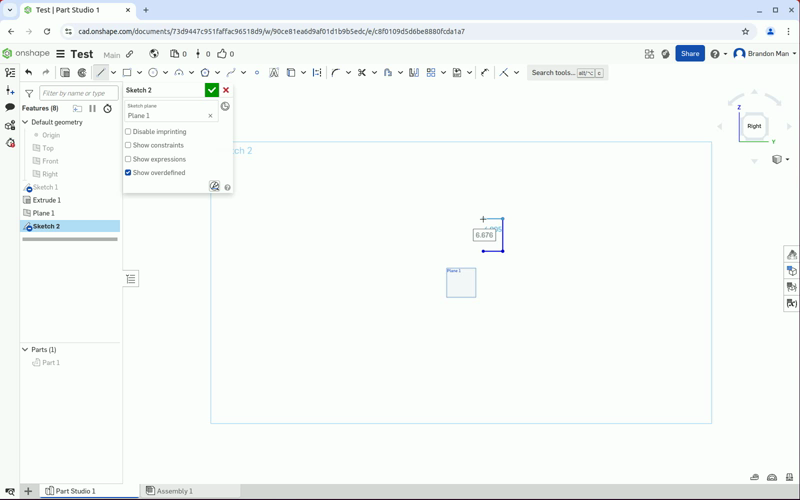
mouse_move(513, 218)
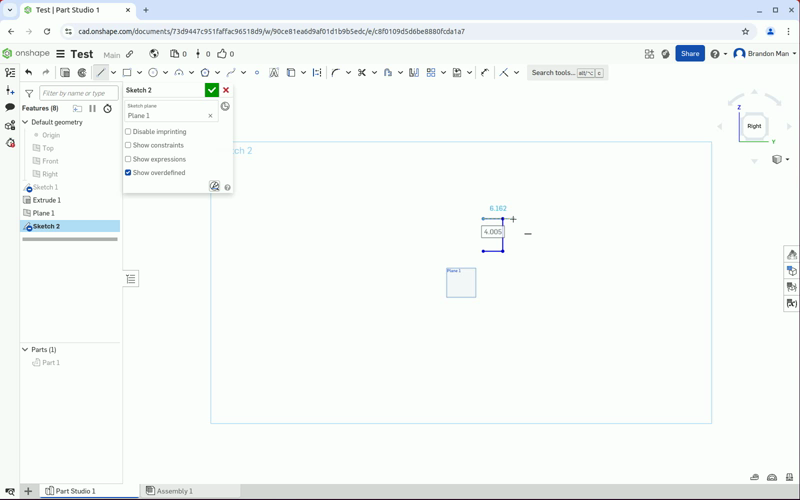
key_down(shift)
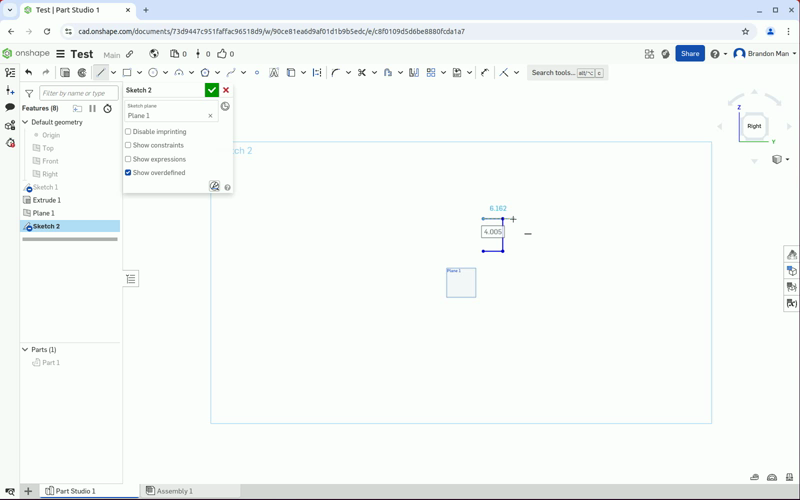
mouse_move(483, 251)
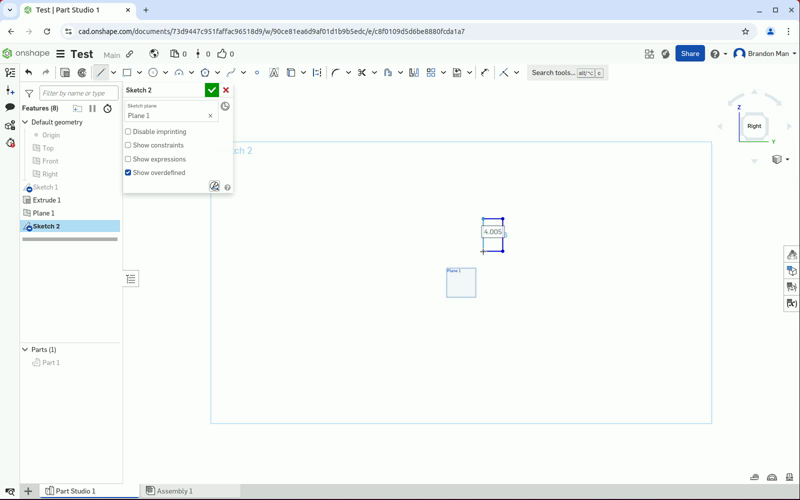
key_up(shift)
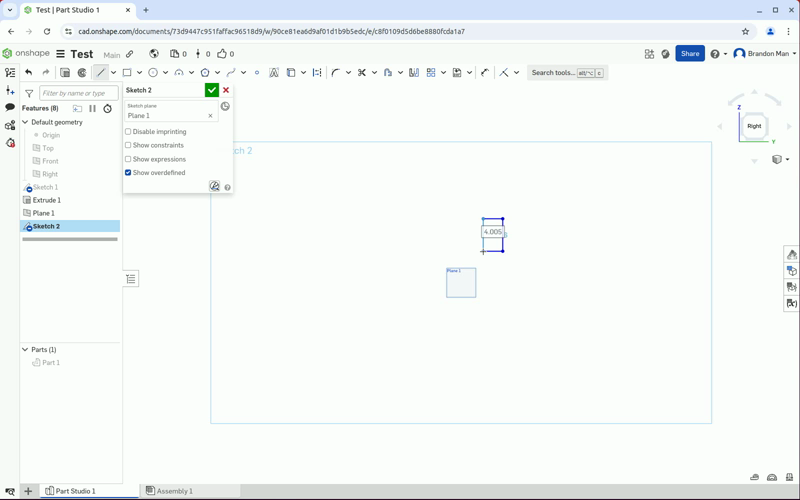
click(483, 251)
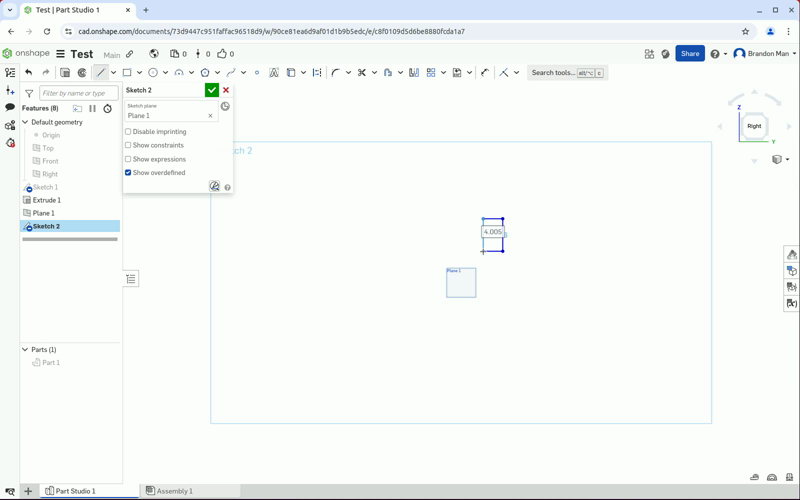
key(esc)
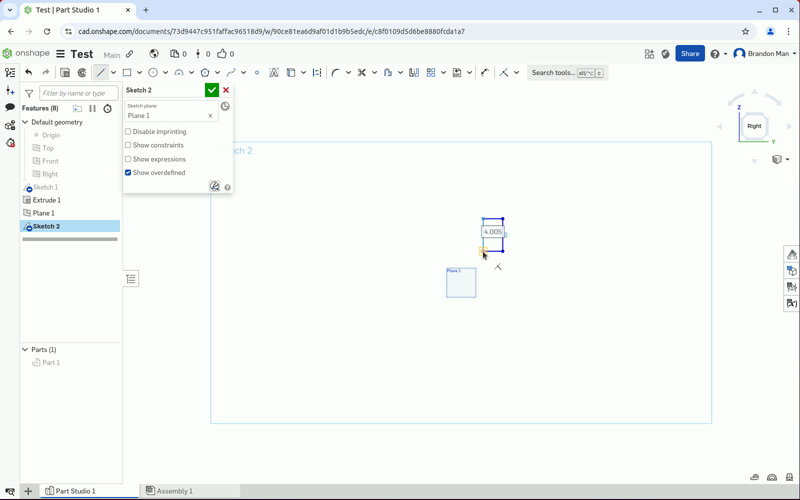
mouse_move(488, 236)
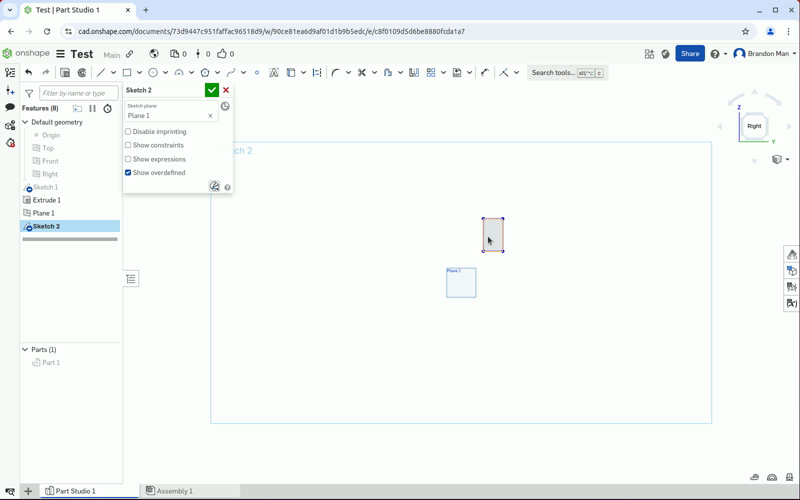
scroll(6)
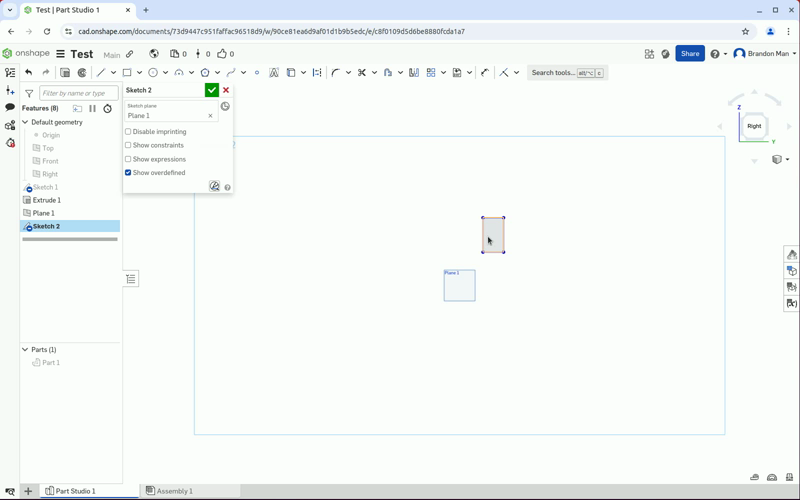
scroll(6)
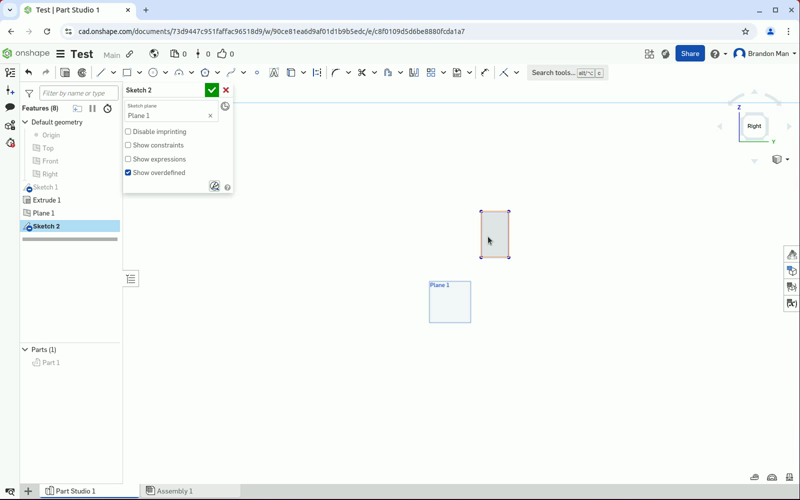
scroll(6)
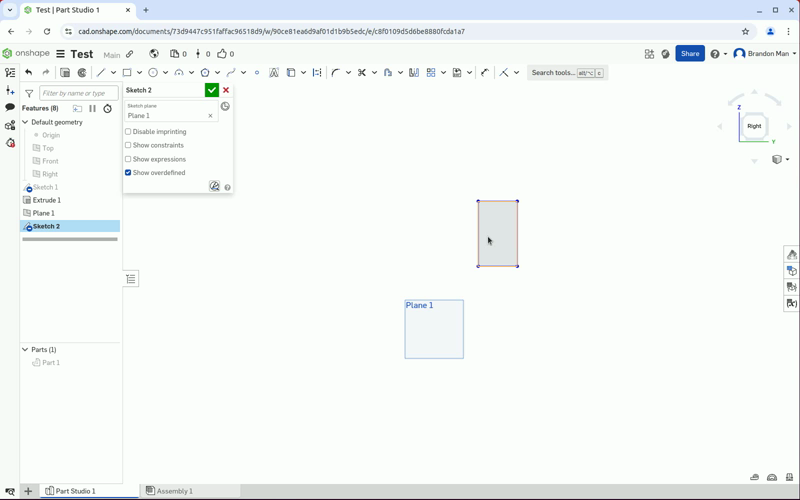
scroll(6)
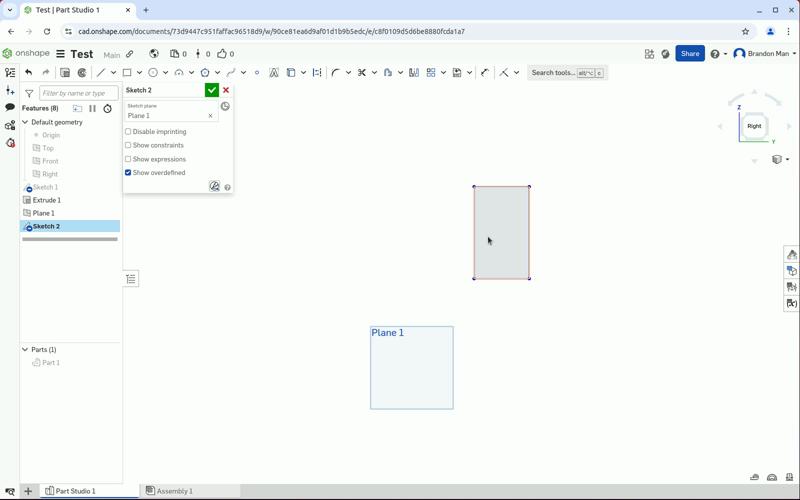
scroll(6)
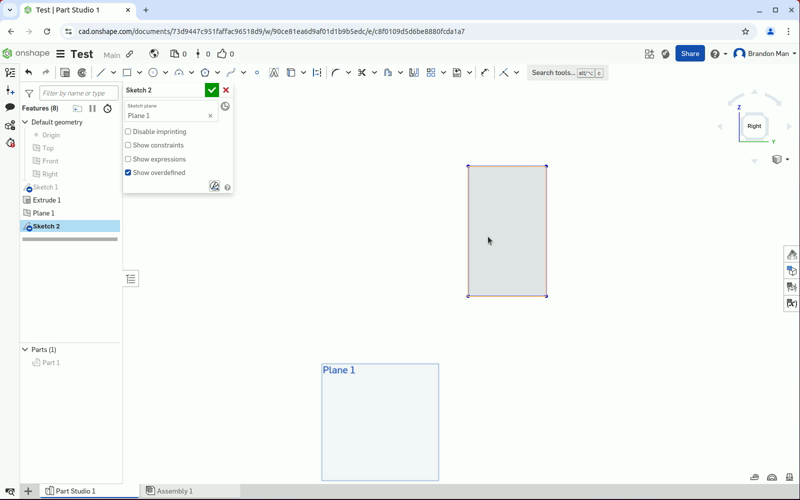
scroll(6)
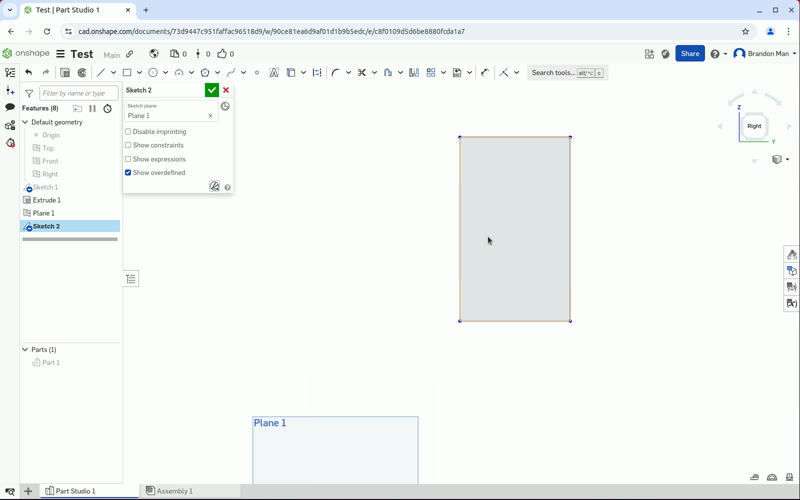
scroll(6)
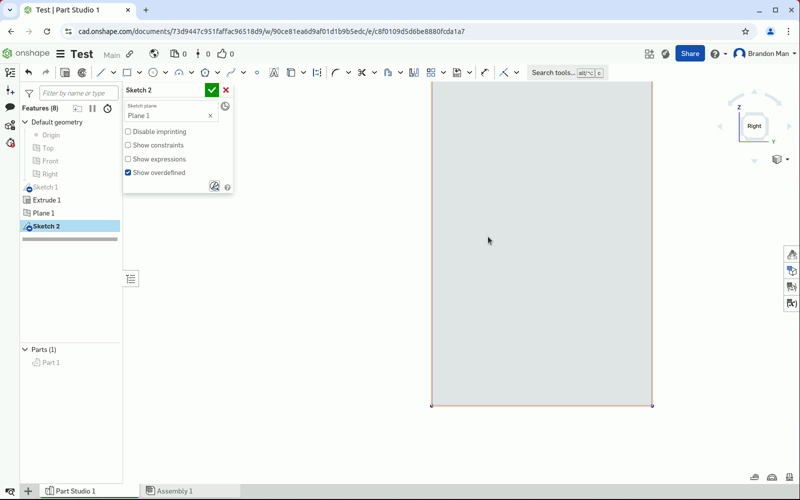
click(488, 236)
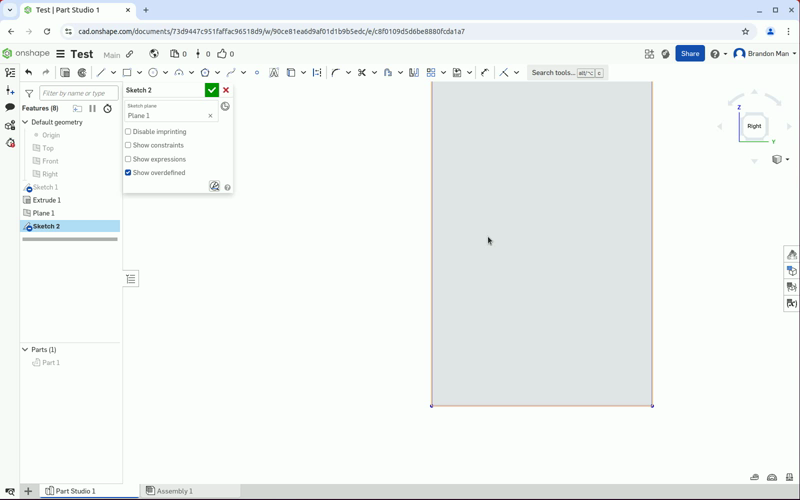
scroll(-6)
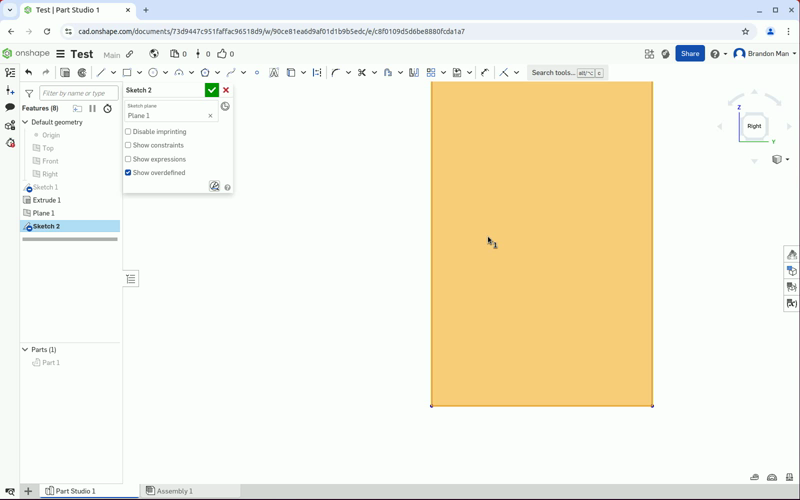
scroll(-6)
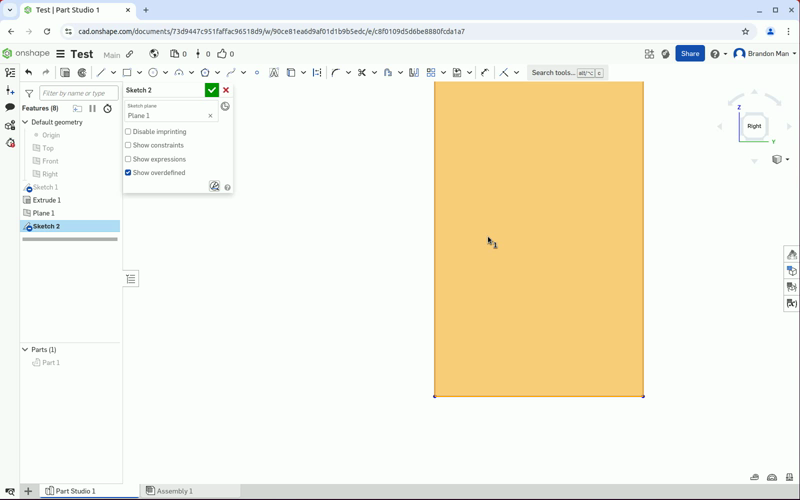
scroll(-6)
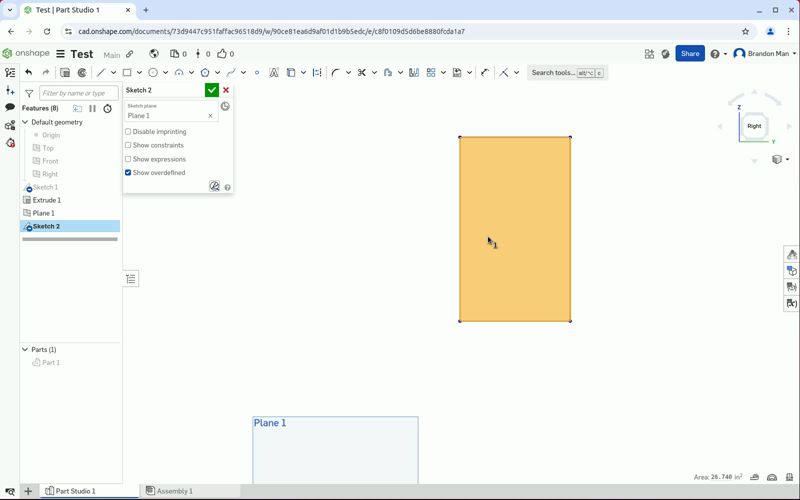
scroll(-6)
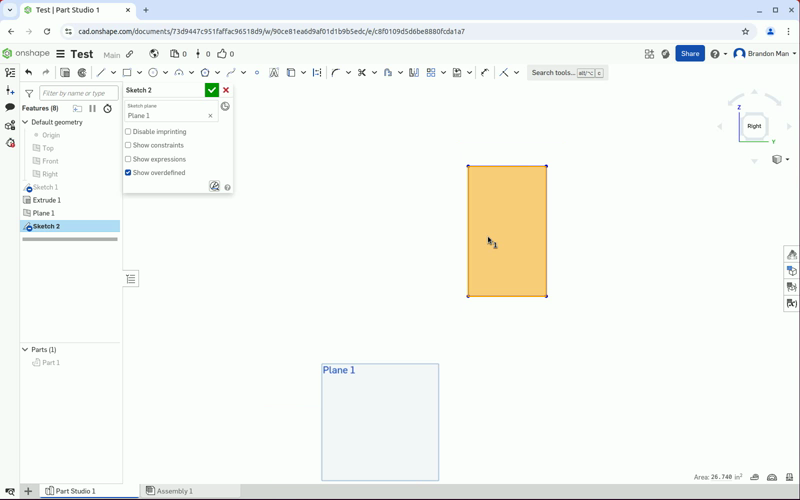
scroll(-6)
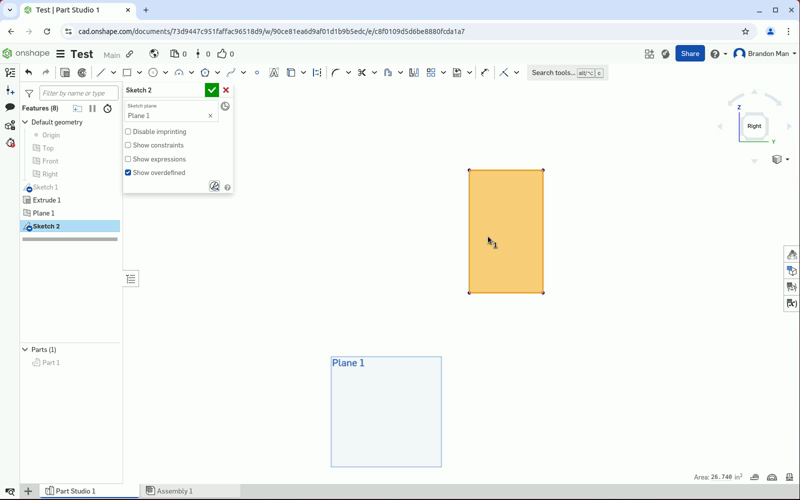
scroll(-6)
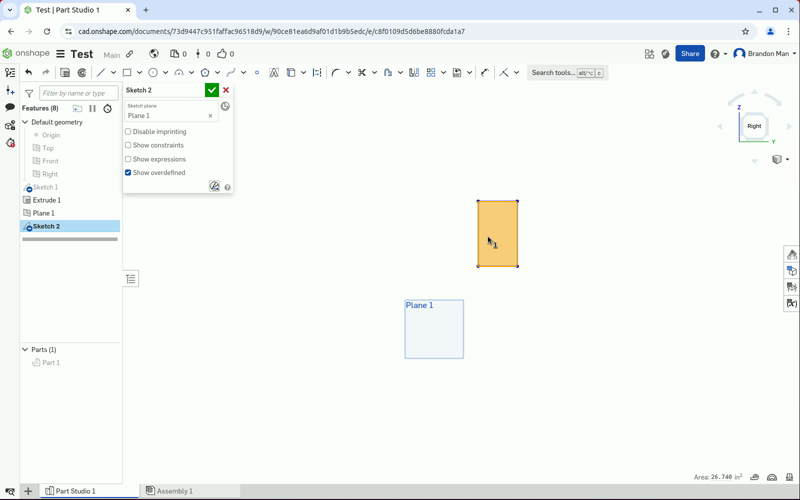
scroll(-6)
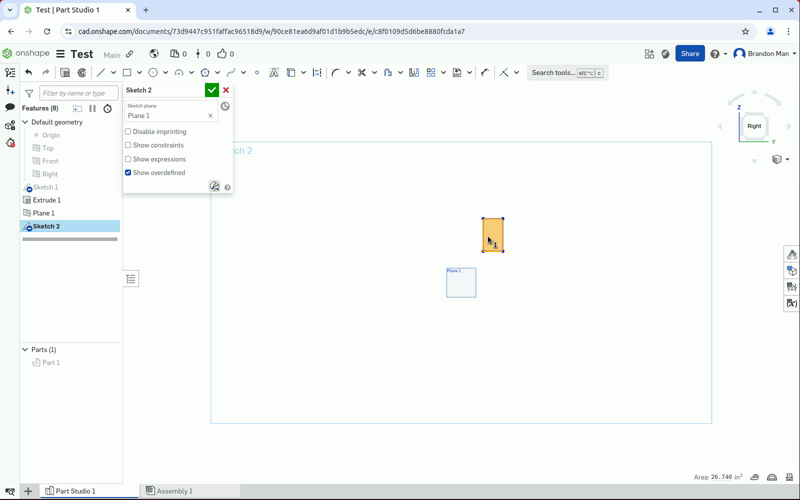
mouse_move(73, 352)
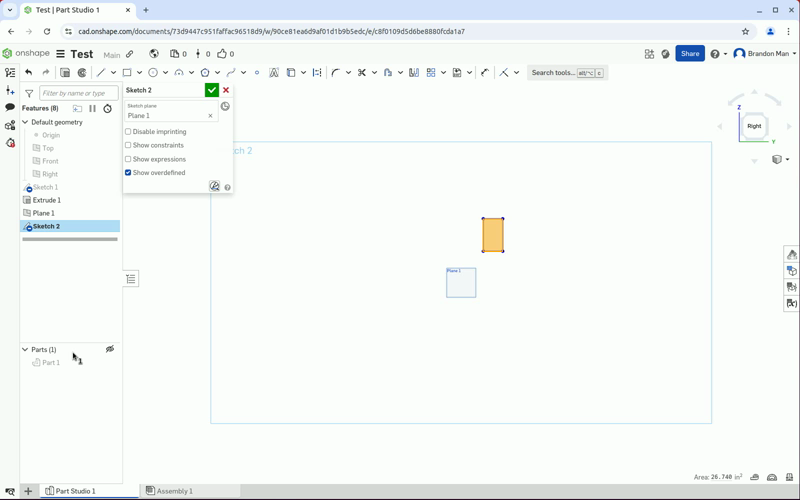
key(shift+y)
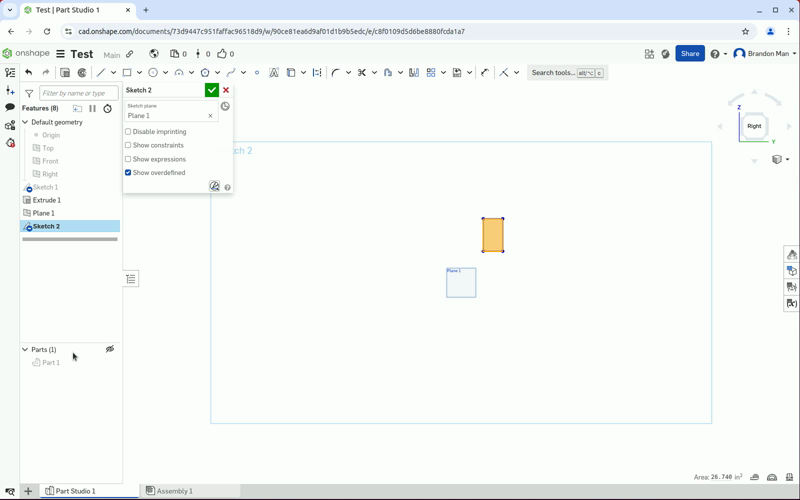
key(shift+e)
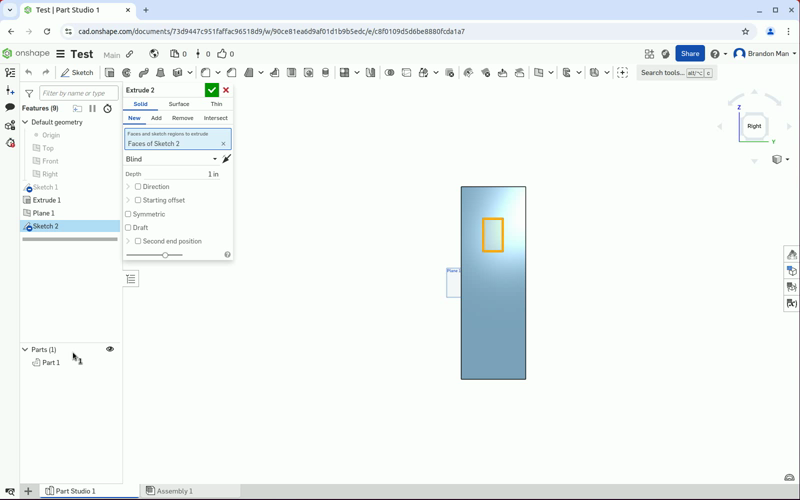
mouse_move(143, 106)
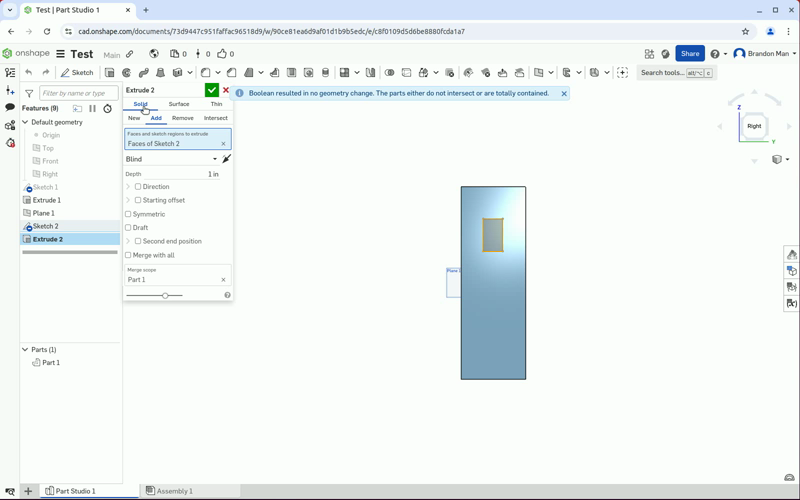
click(143, 106)
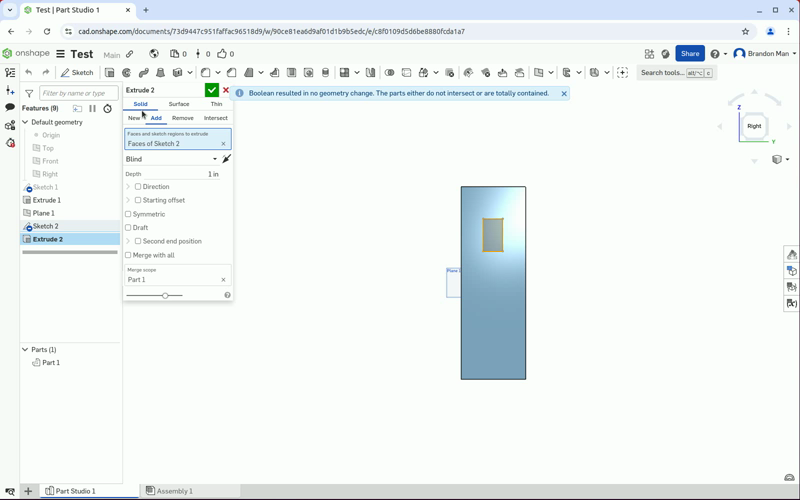
mouse_move(137, 120)
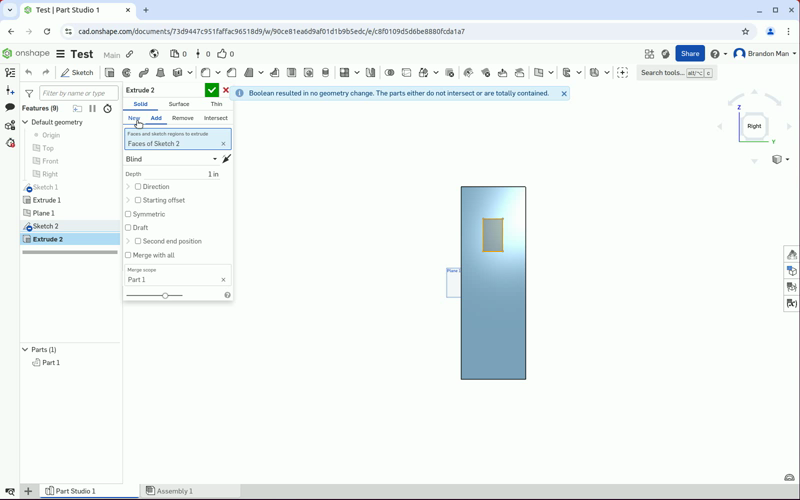
click(137, 120)
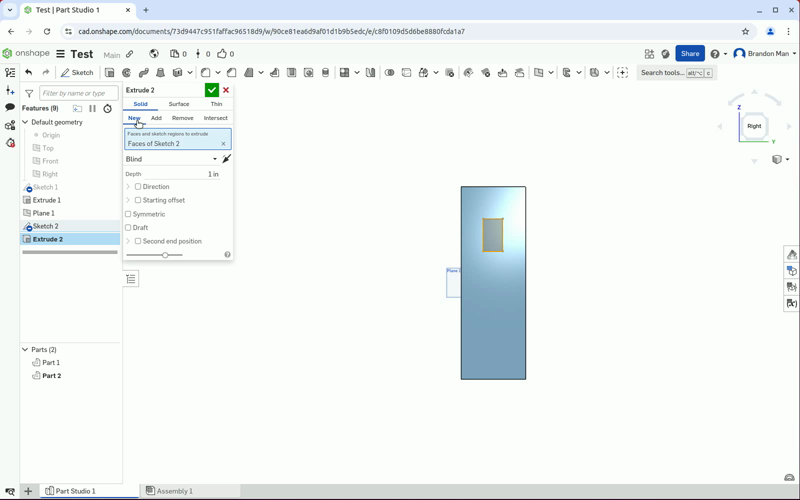
key(tab, 4)
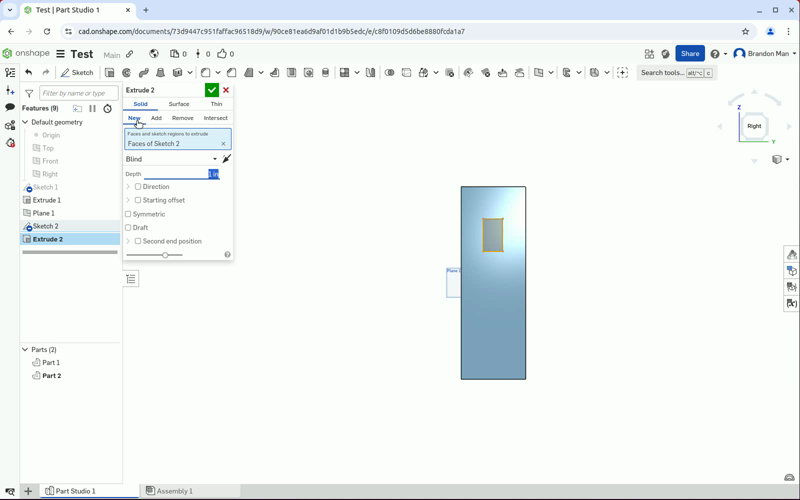
text(13.239)
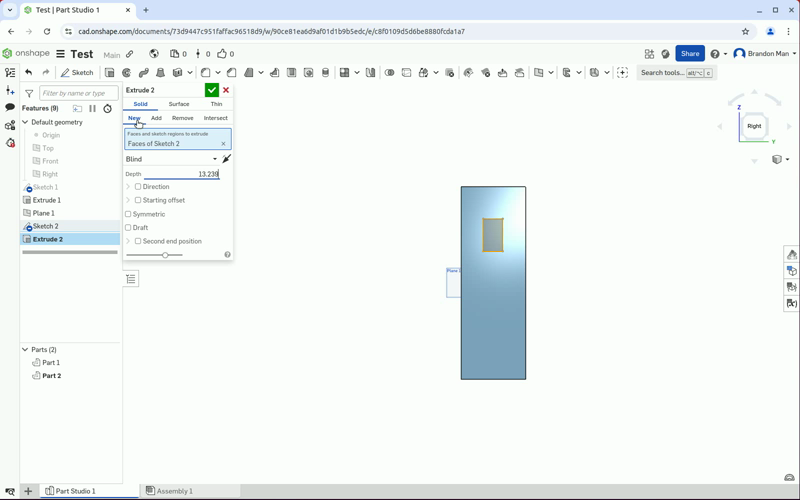
key(enter)
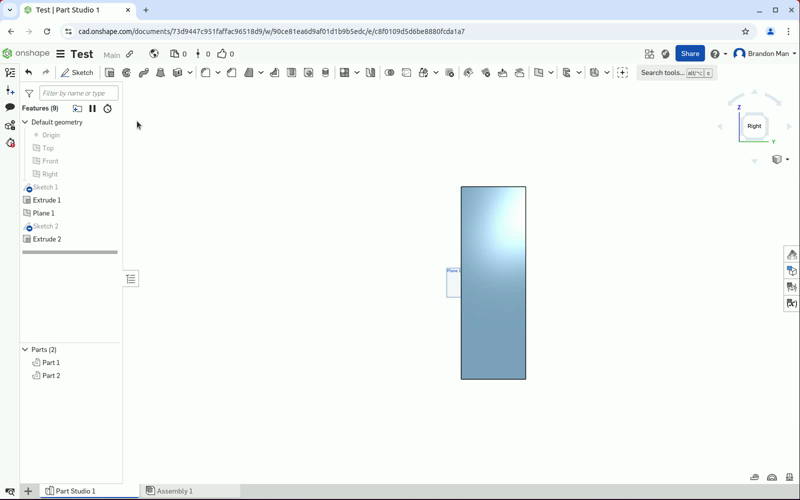
key(shift+h)
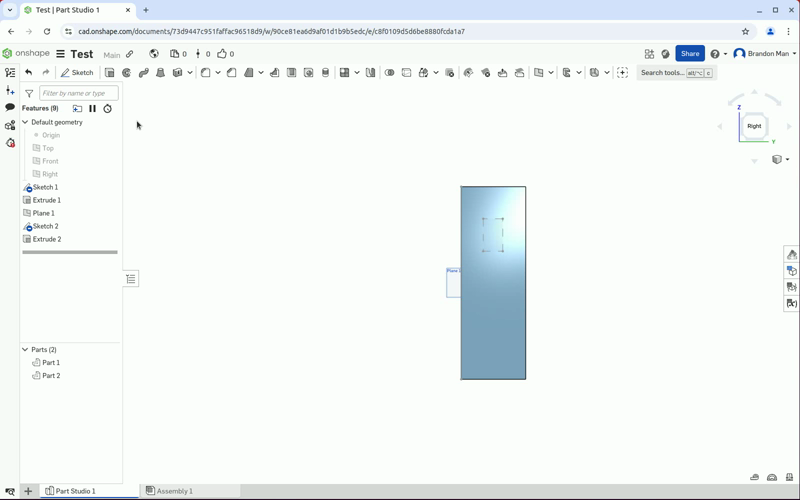
key(shift+h)
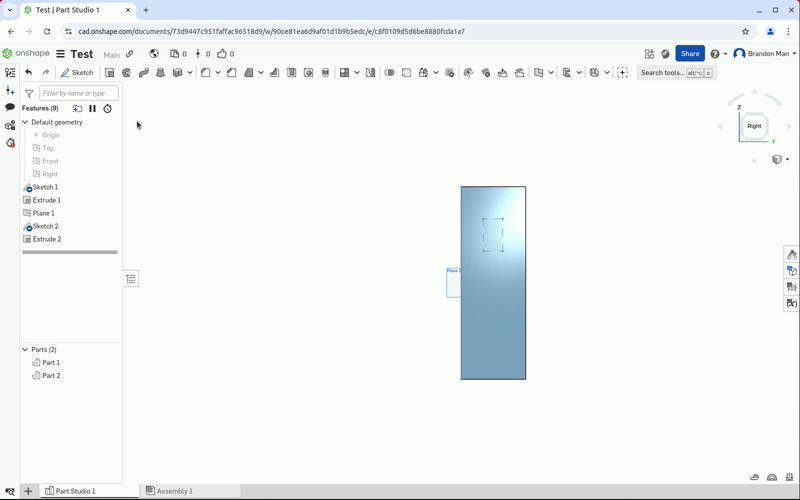
key(shift+7)
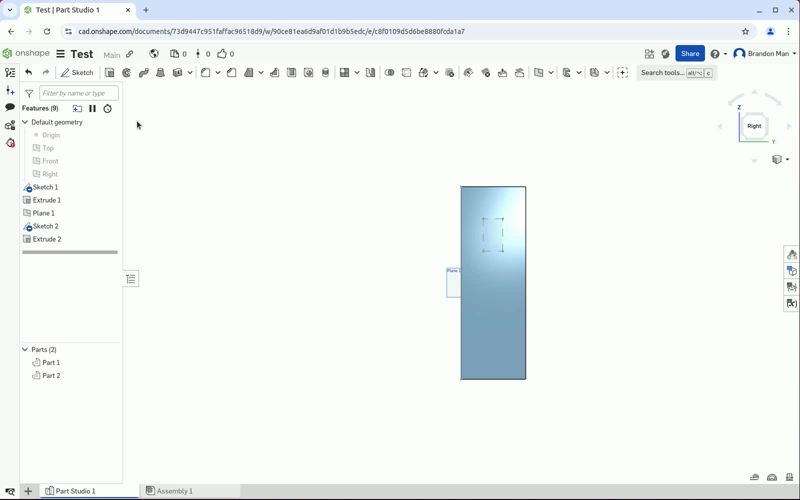
key(right, 2)
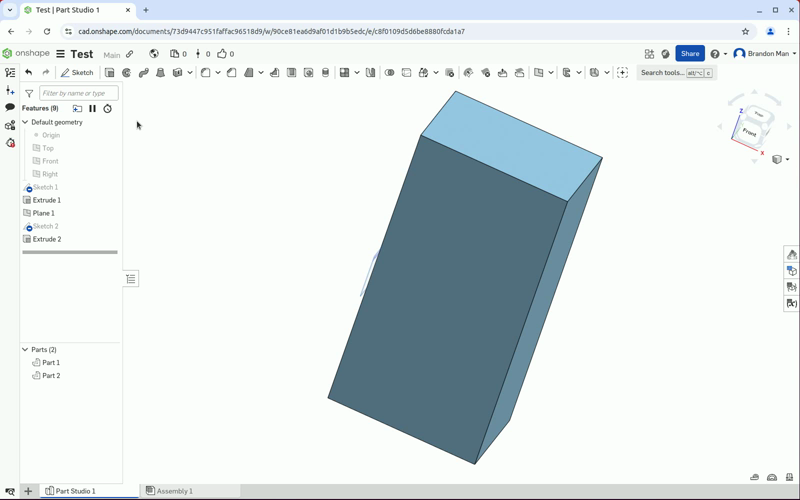
key(down, 2)
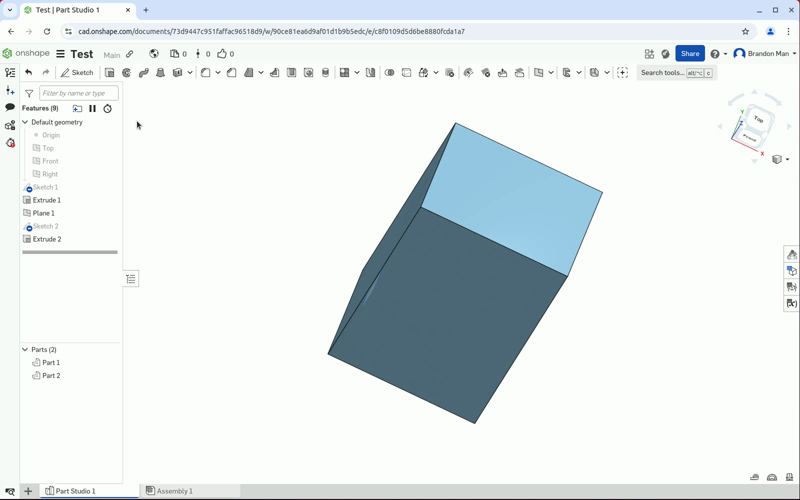
key(up, 2)
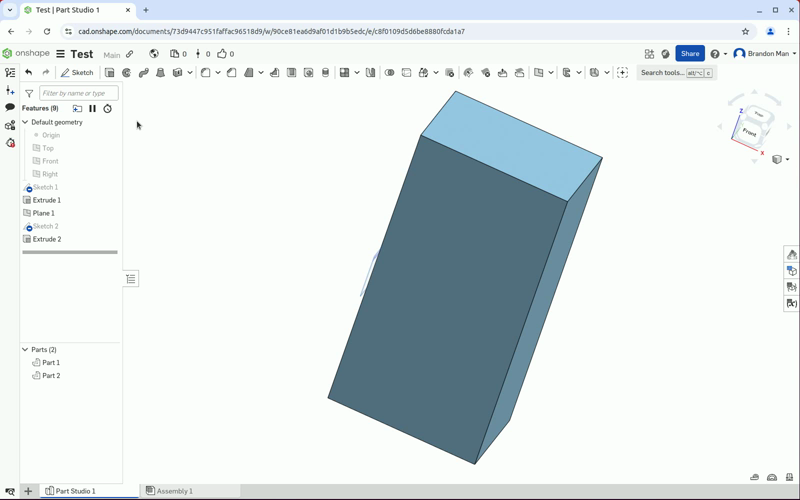
key(left, 2)
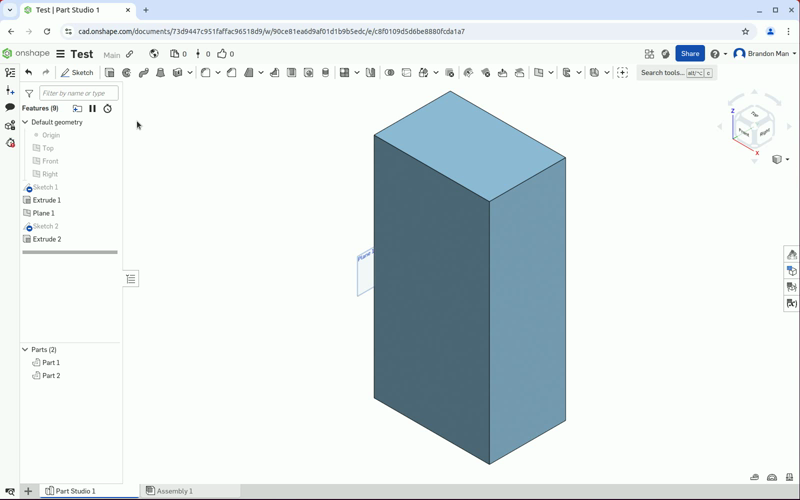
mouse_move(73, 189)
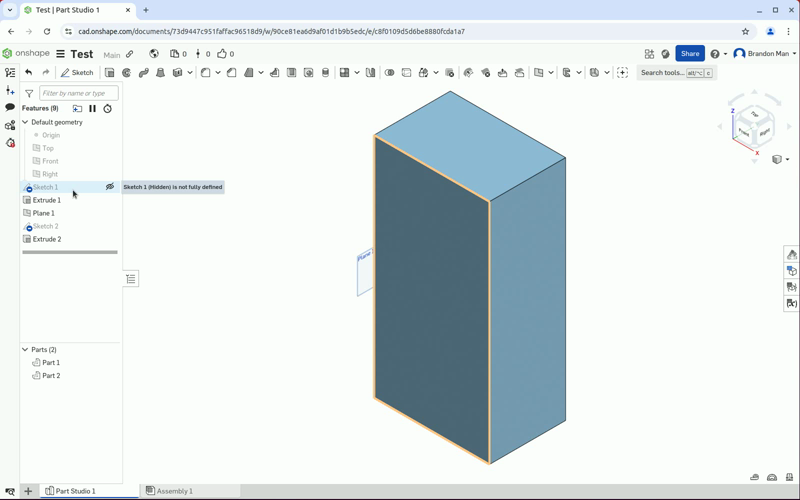
click(73, 189)